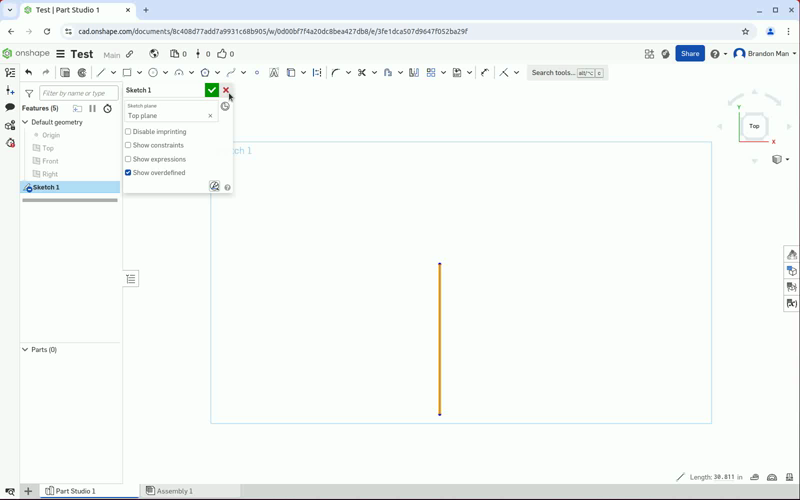
key(shift+h)
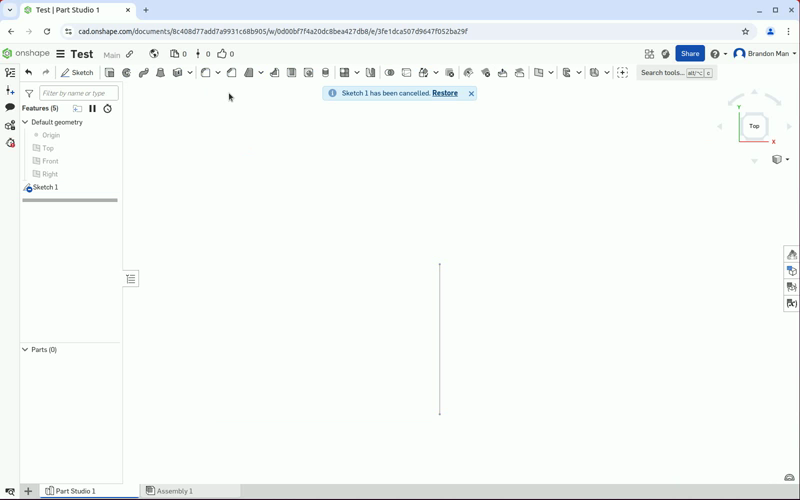
key(shift+s)
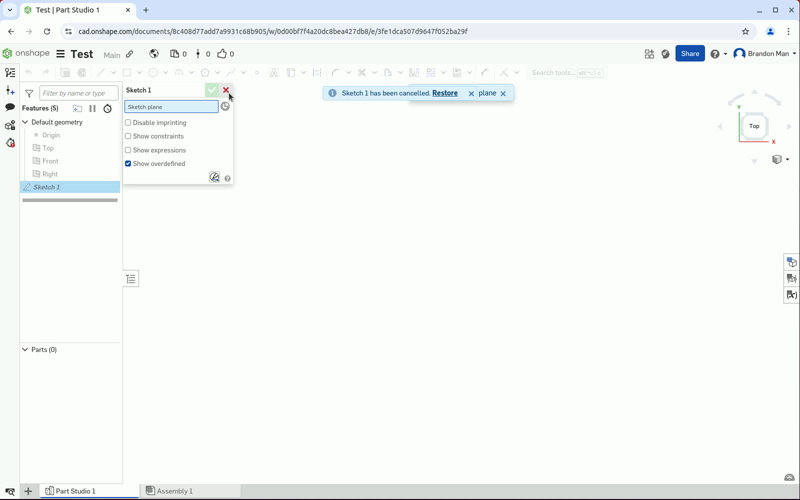
mouse_move(73, 150)
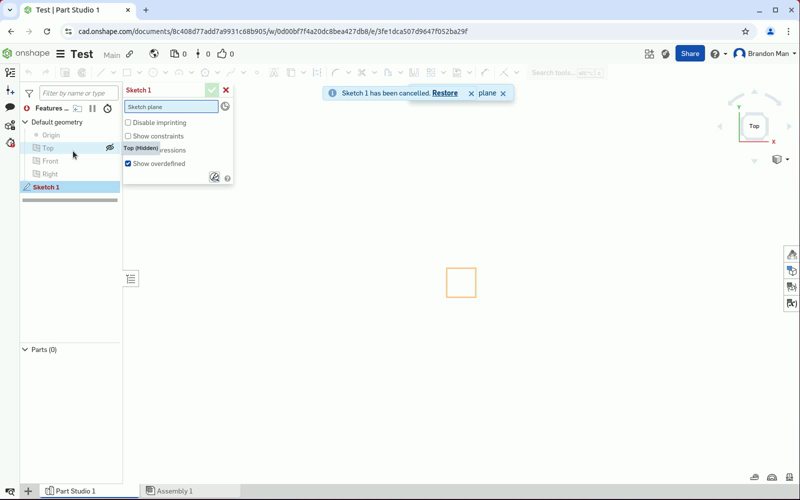
click(73, 150)
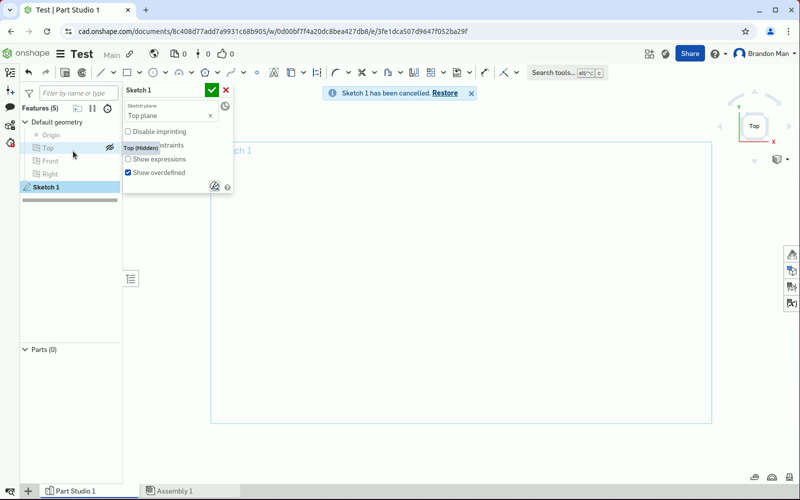
mouse_move(73, 352)
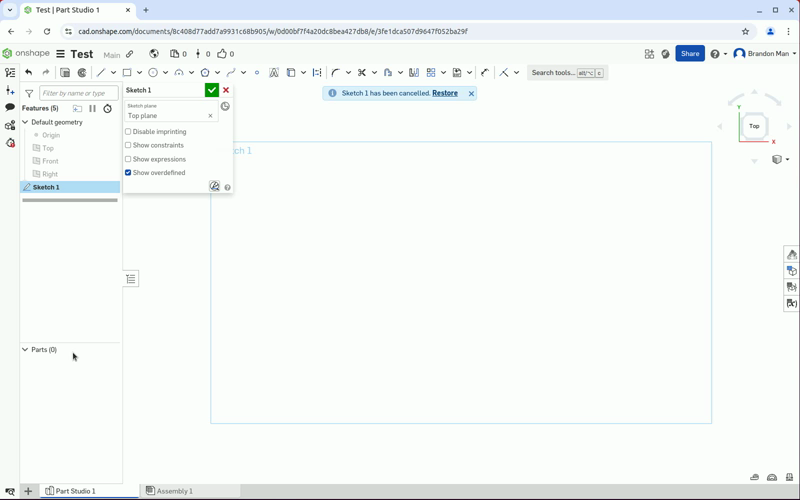
key(y)
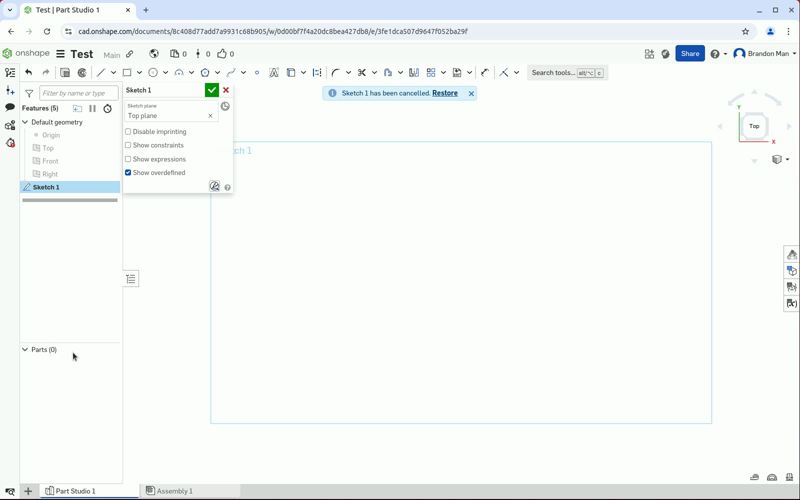
key(a)
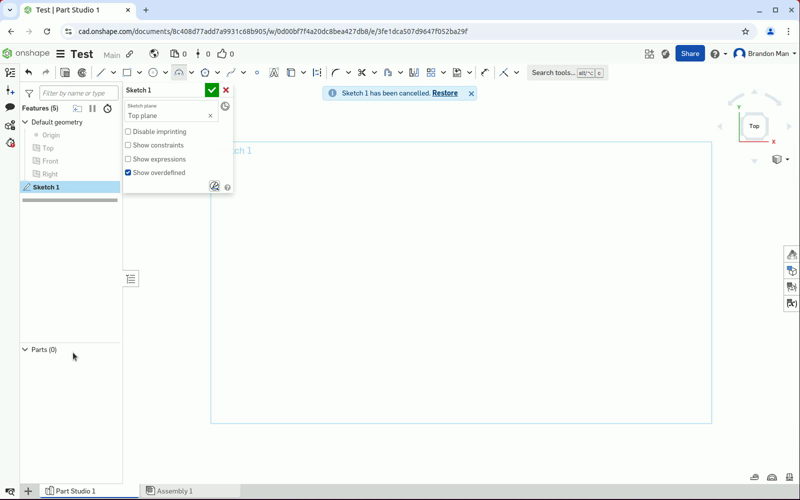
key_down(shift)
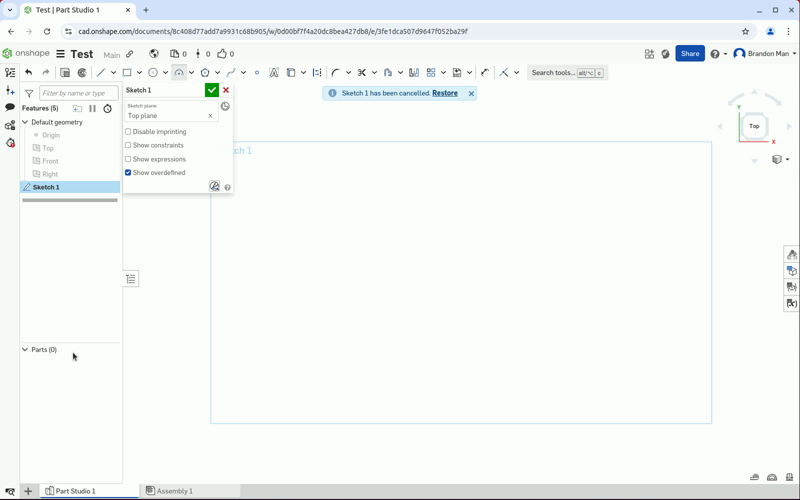
mouse_move(438, 375)
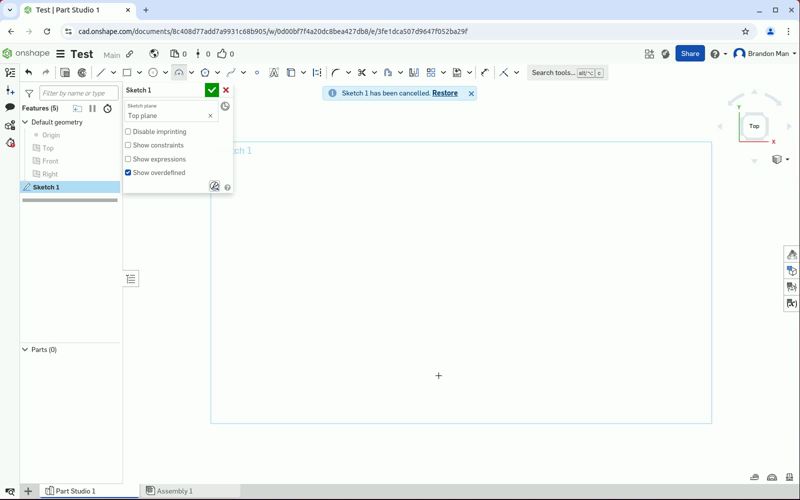
click(438, 375)
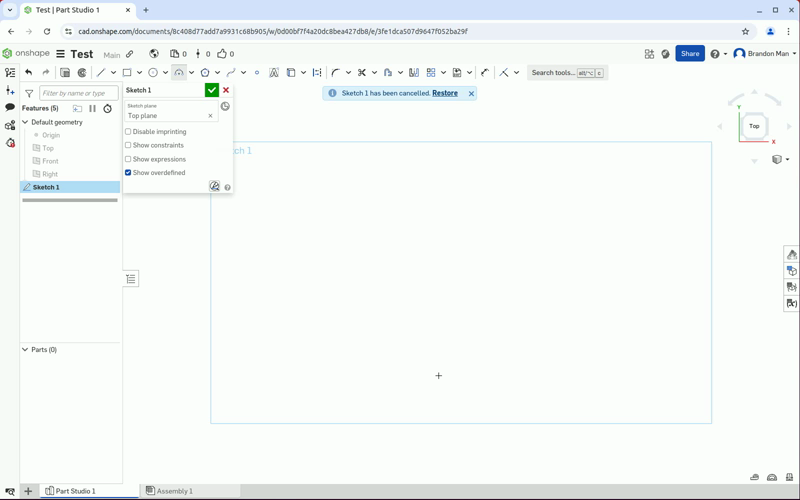
key_up(shift)
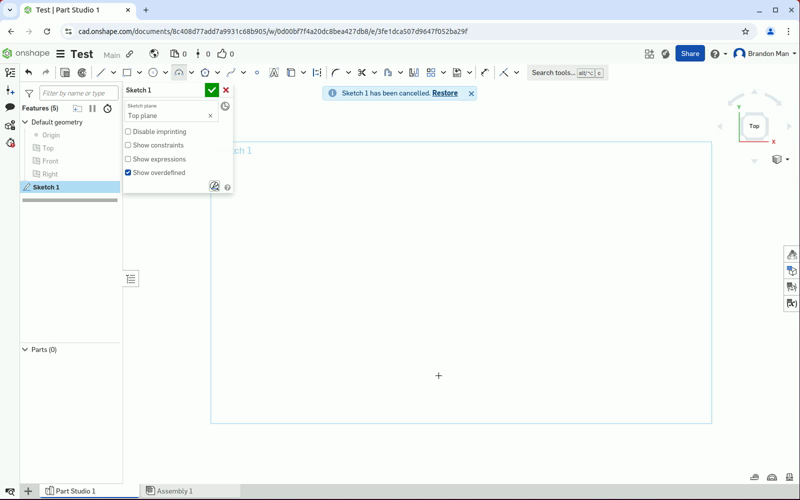
key_down(shift)
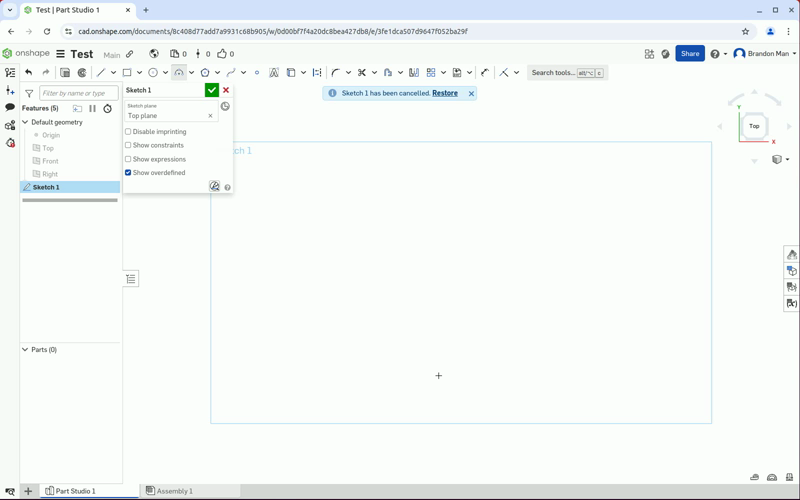
mouse_move(481, 375)
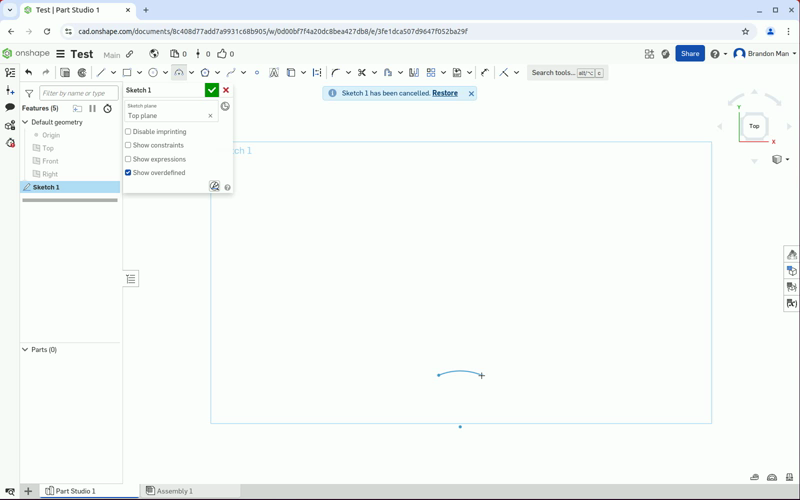
click(481, 375)
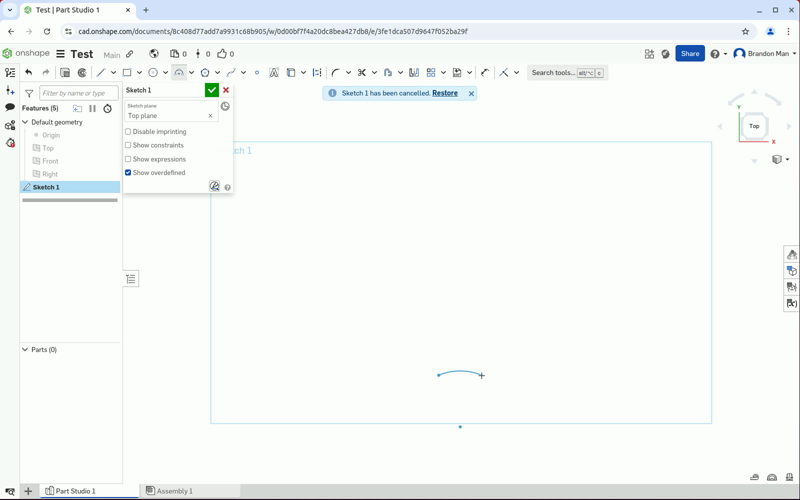
mouse_move(460, 192)
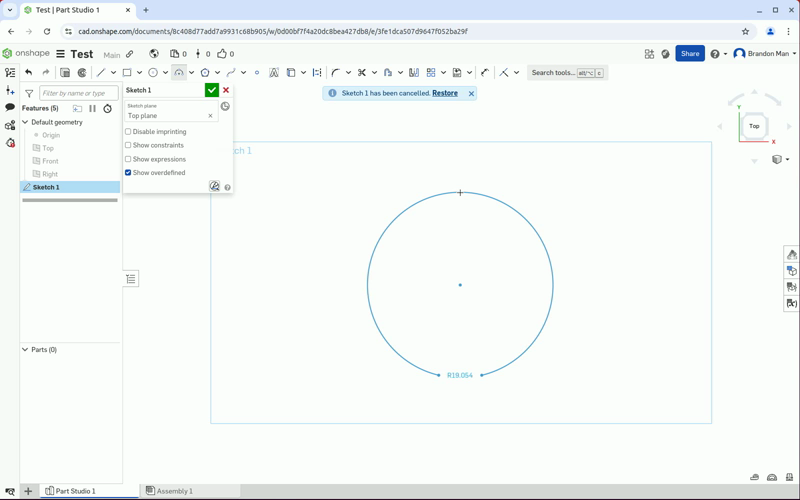
click(460, 192)
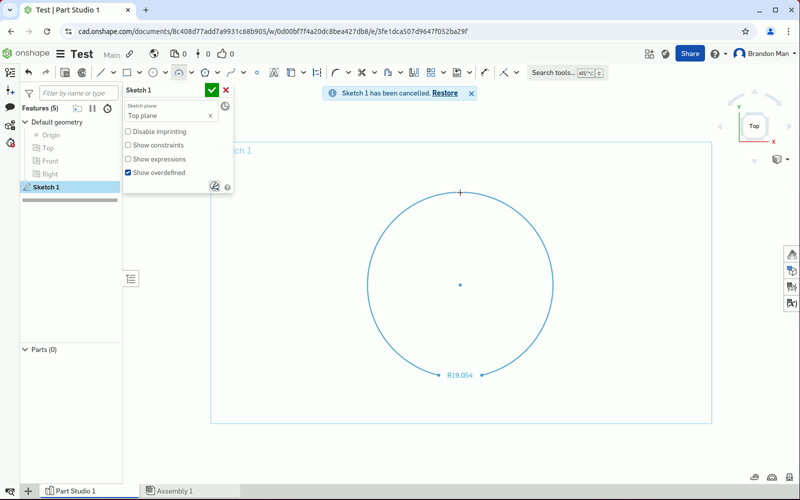
key_up(shift)
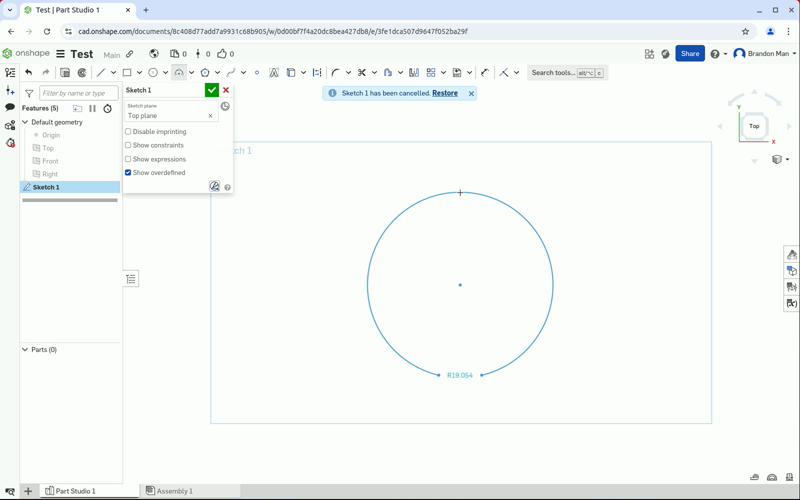
key(esc)
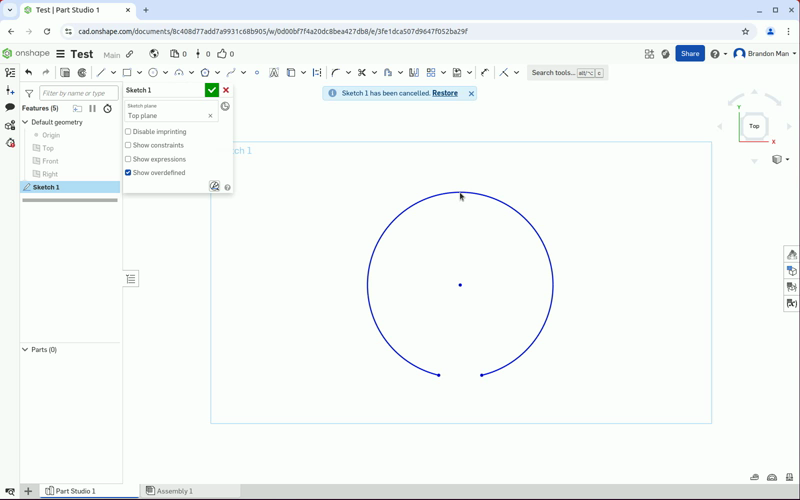
key(l)
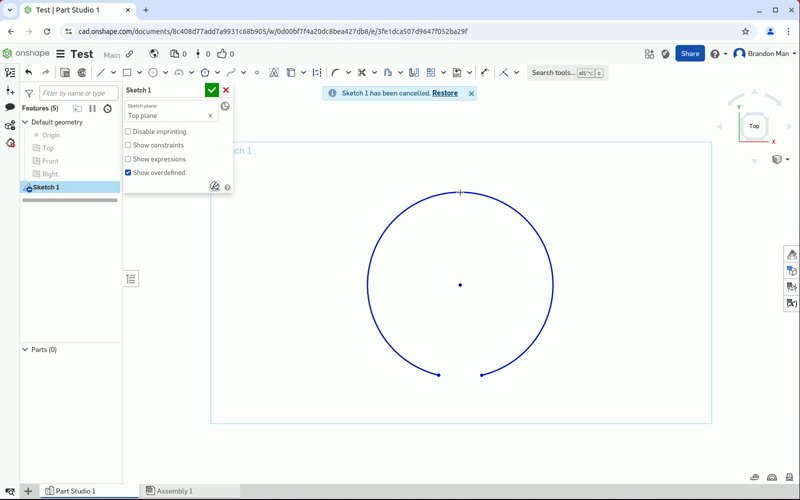
mouse_move(481, 375)
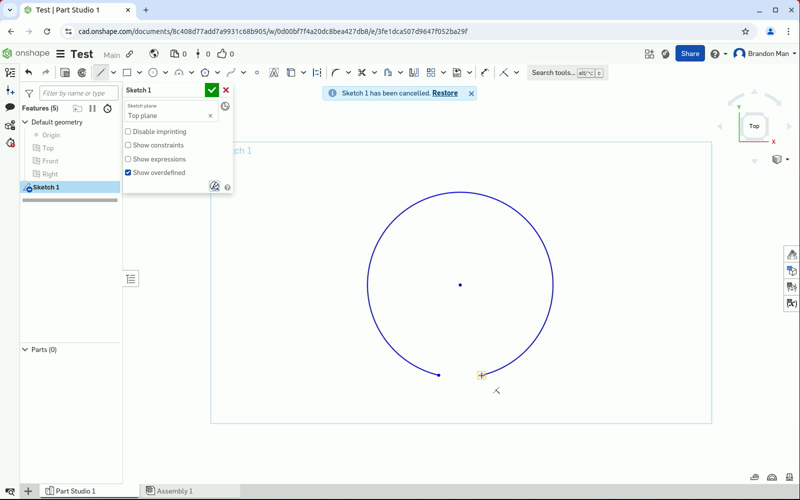
click(481, 375)
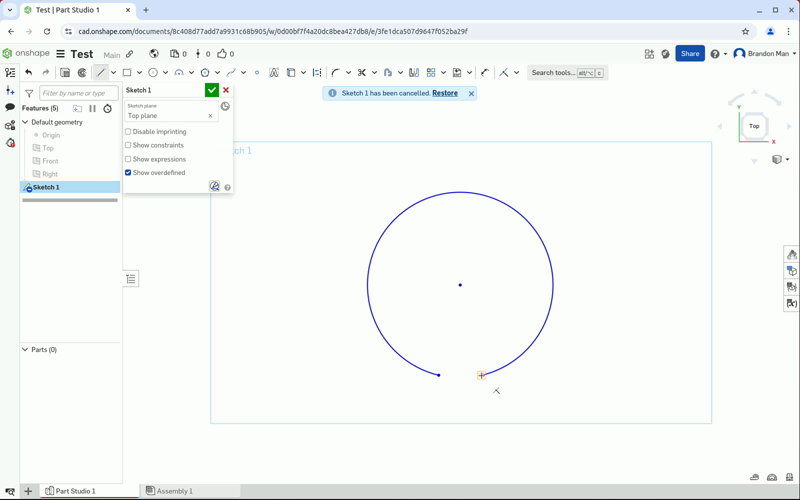
key_down(shift)
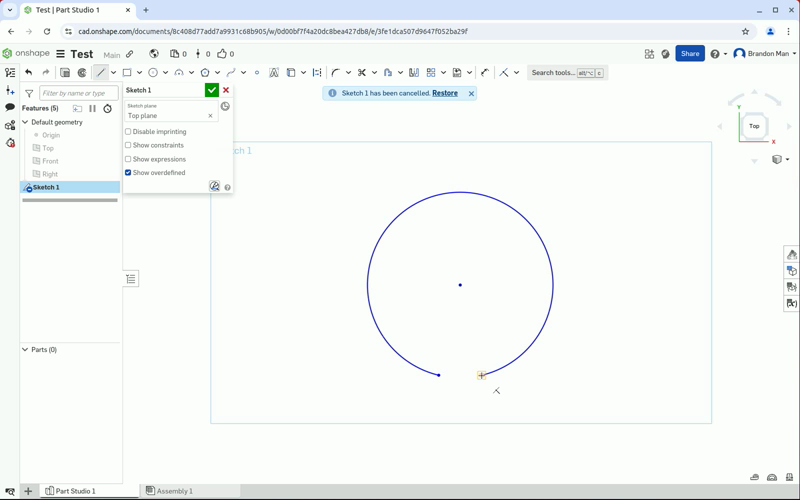
mouse_move(481, 303)
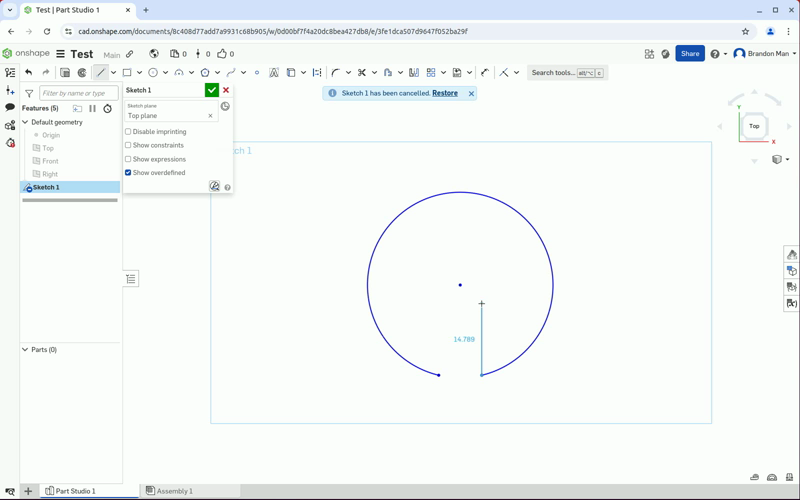
click(481, 303)
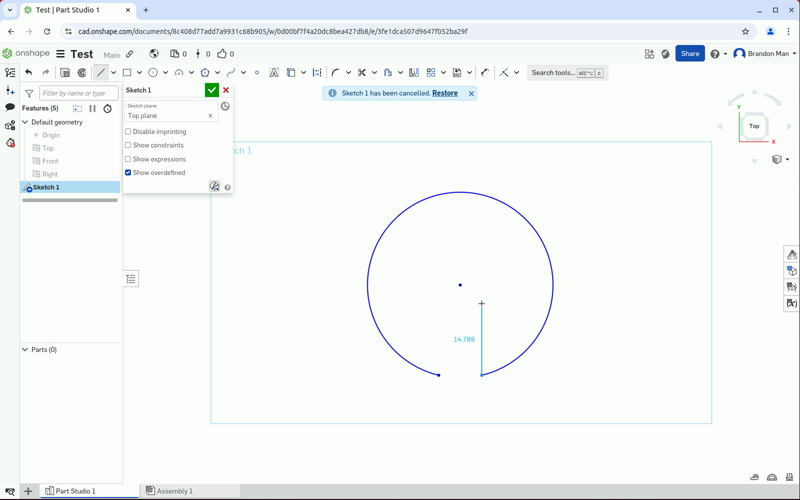
key_up(shift)
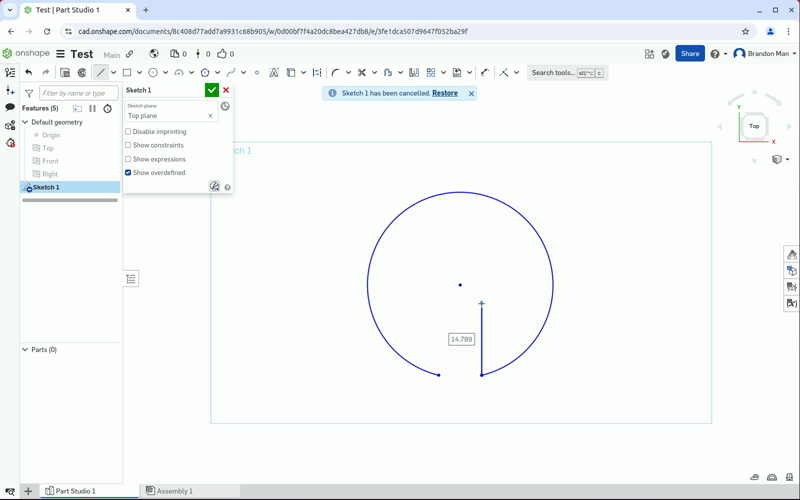
key(esc)
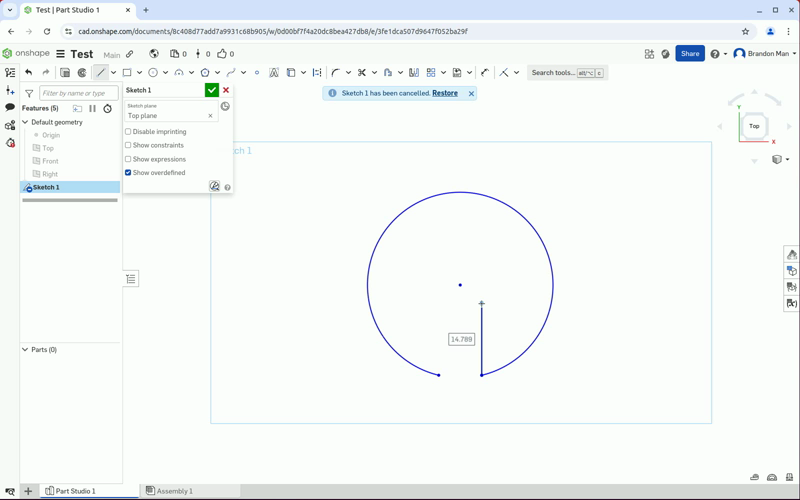
key(a)
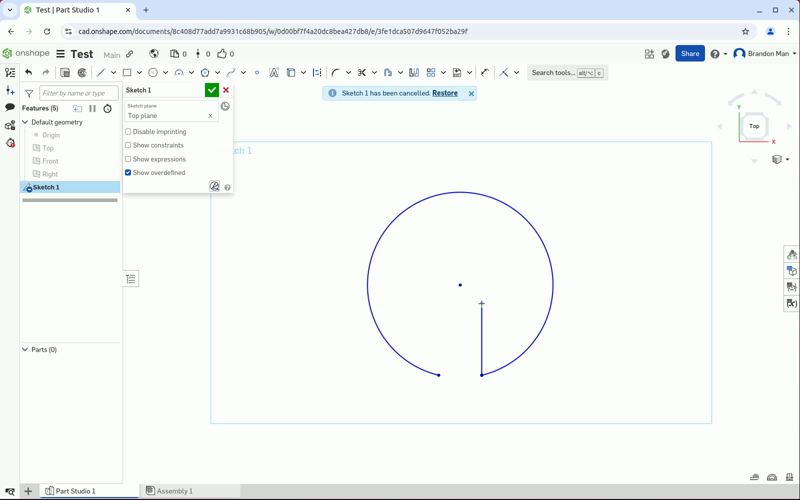
mouse_move(481, 303)
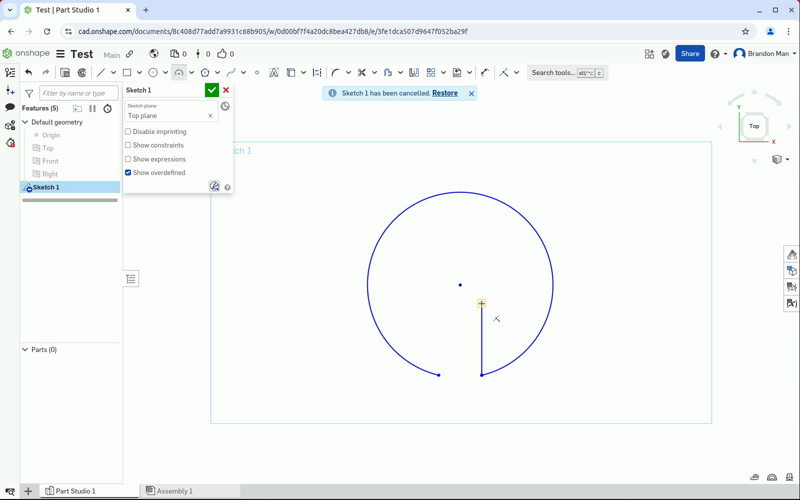
click(481, 303)
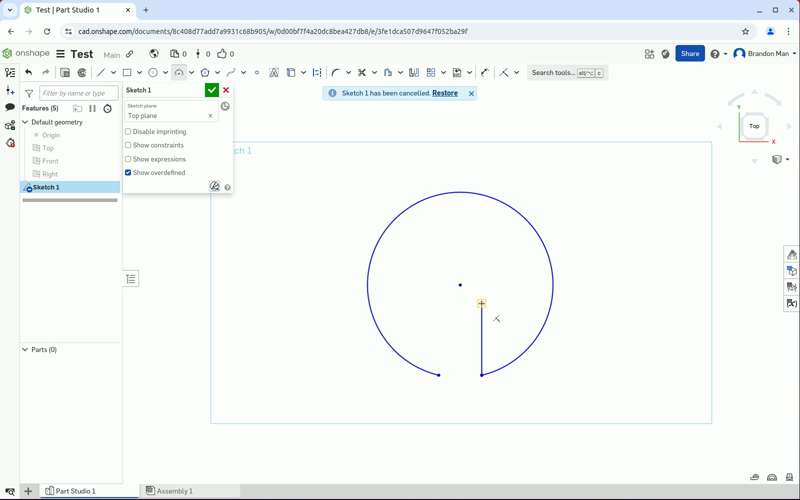
key_down(shift)
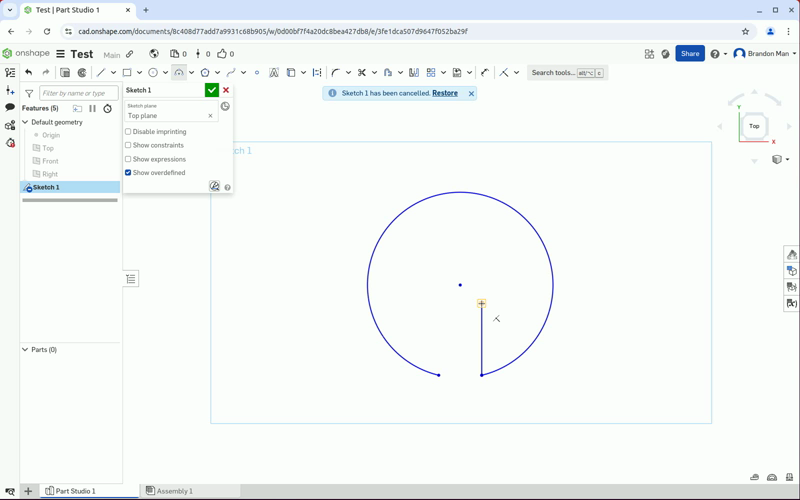
mouse_move(438, 303)
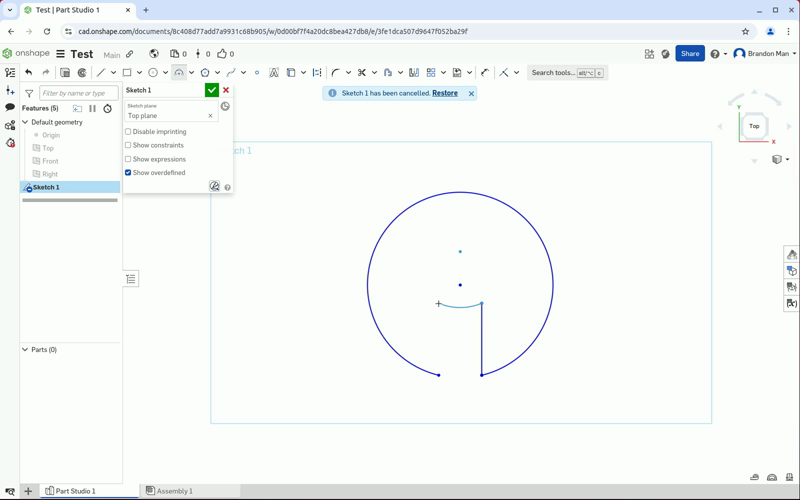
click(438, 303)
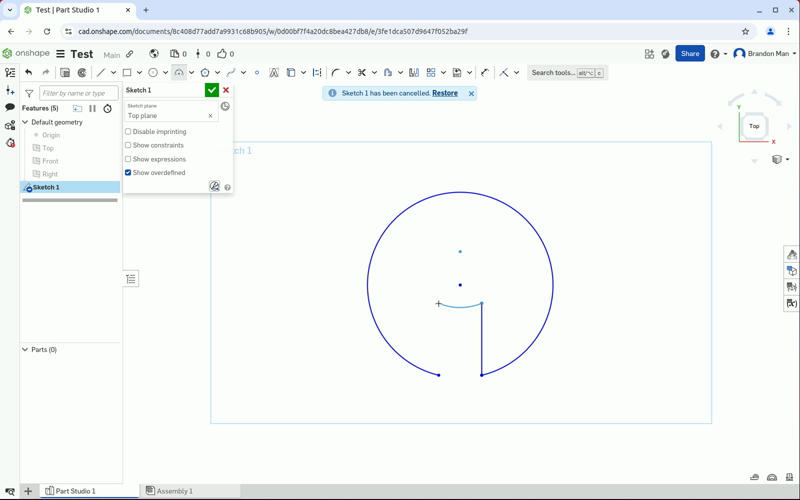
mouse_move(460, 254)
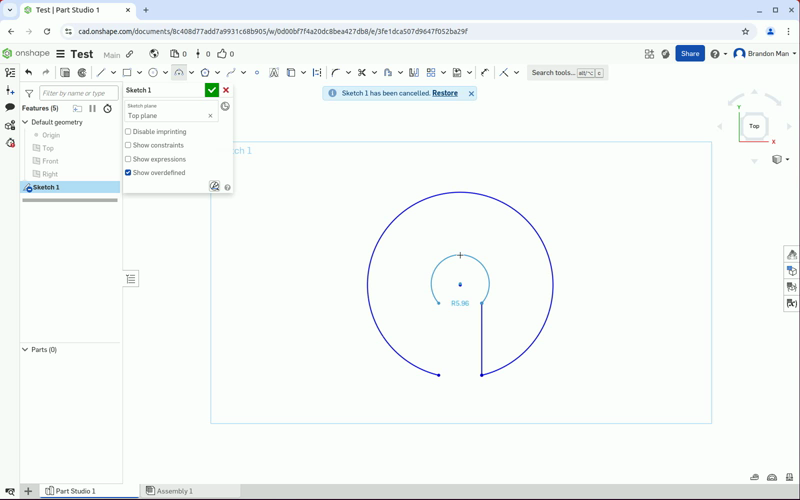
click(460, 254)
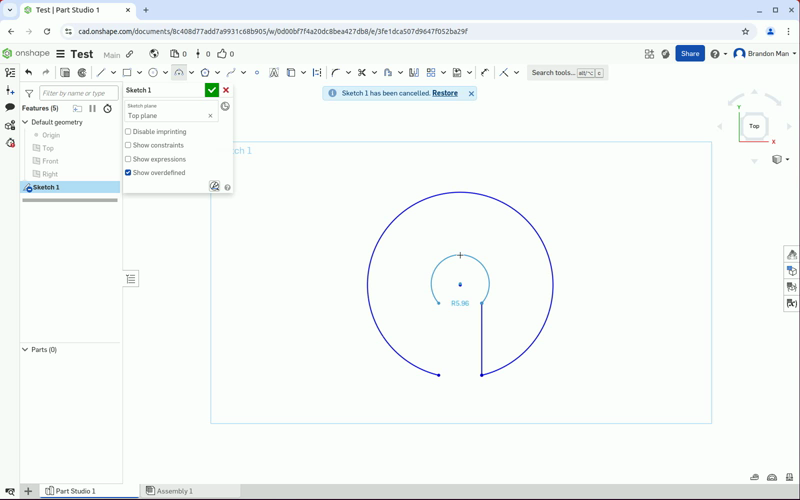
key_up(shift)
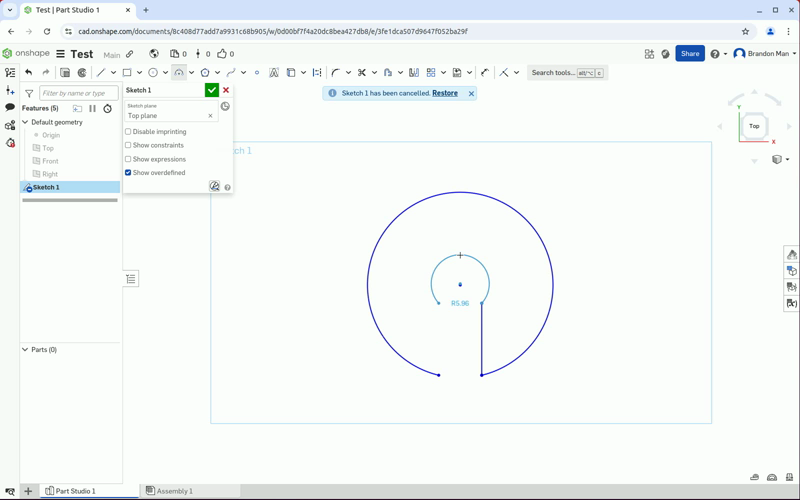
key(esc)
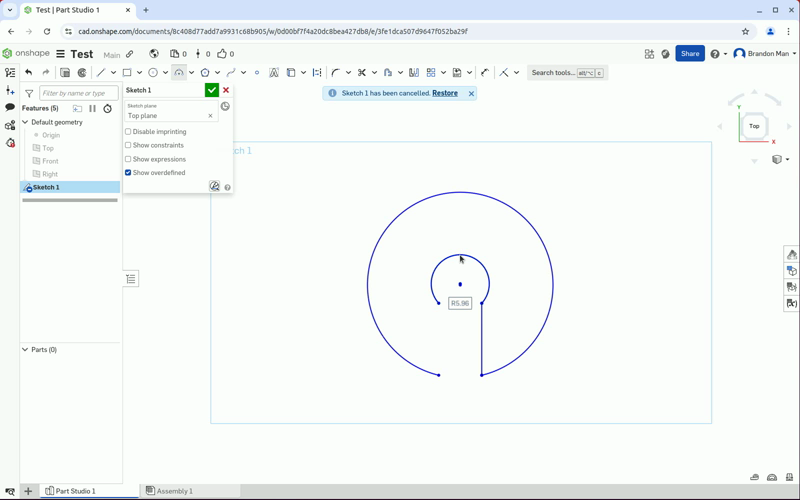
key(l)
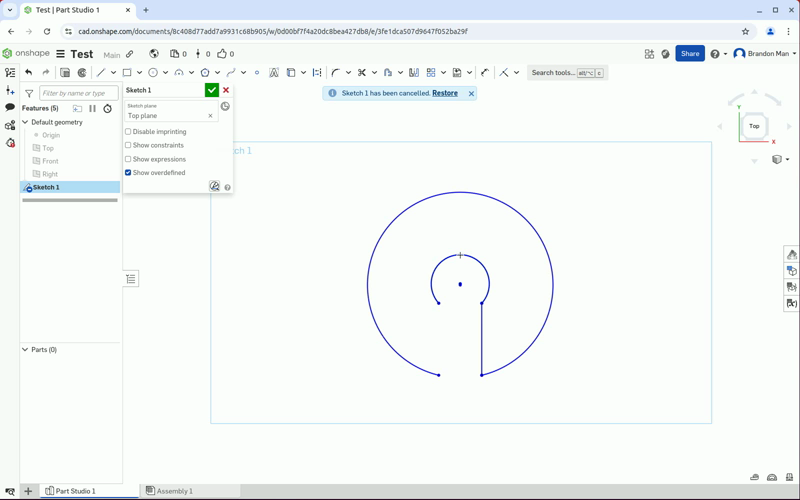
mouse_move(438, 303)
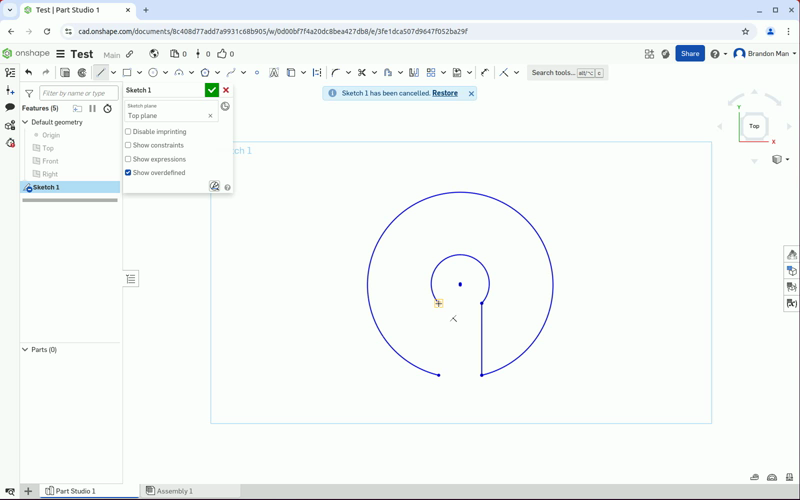
click(438, 303)
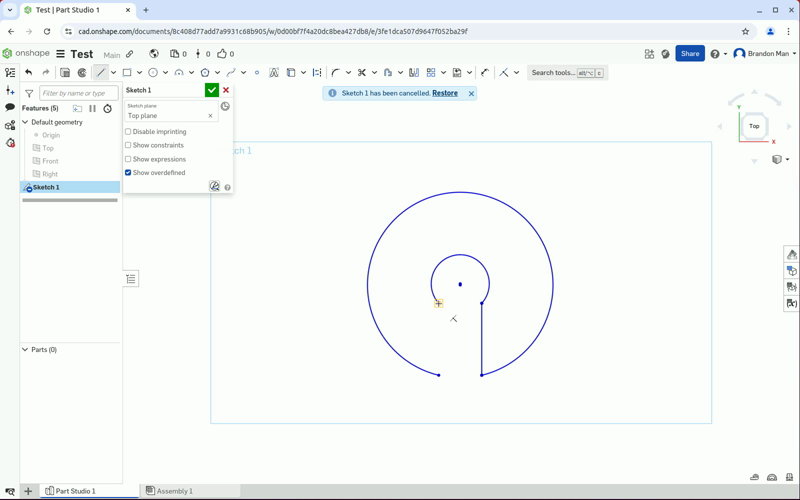
key_down(shift)
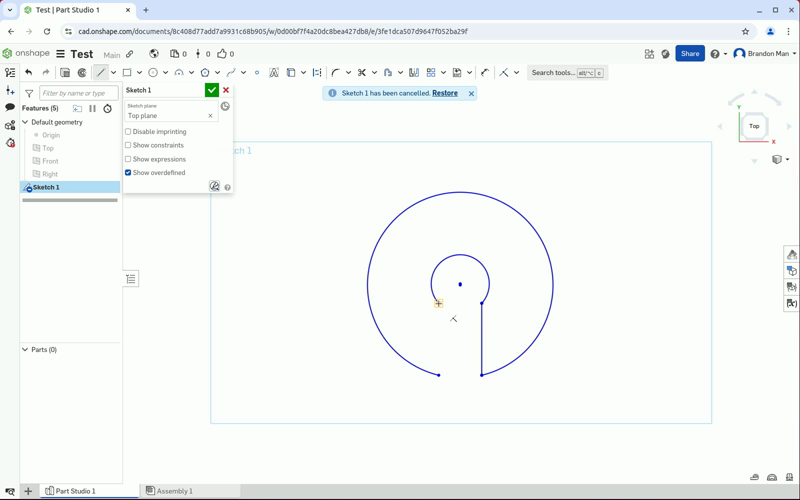
mouse_move(438, 375)
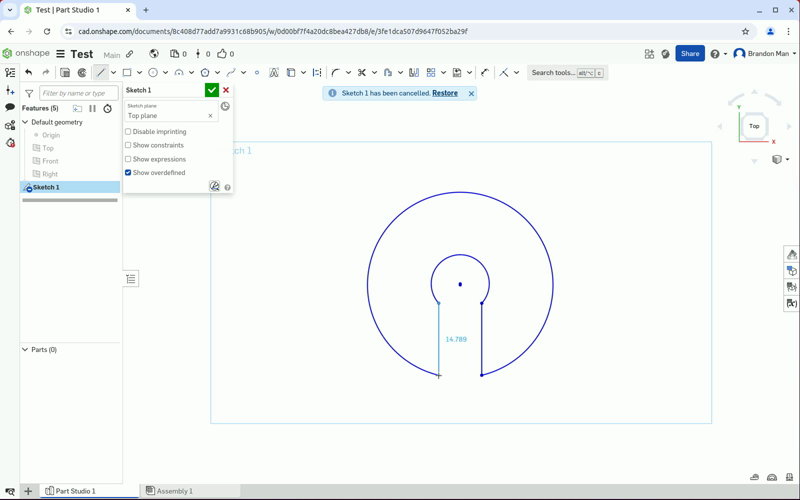
key_up(shift)
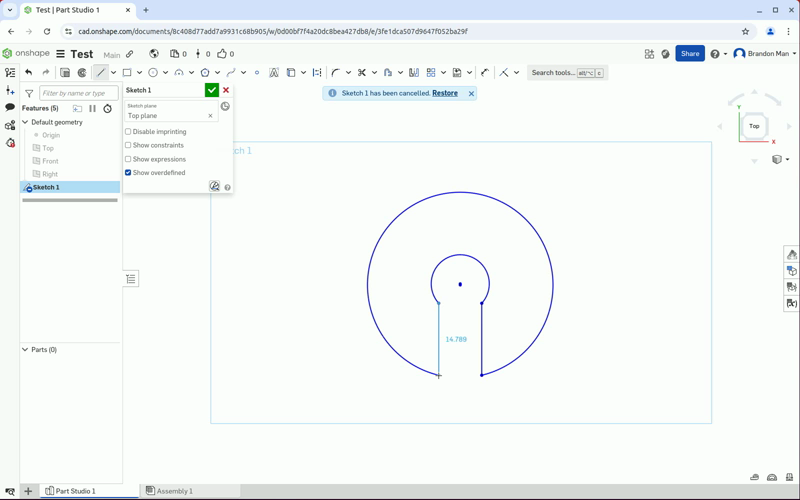
click(438, 375)
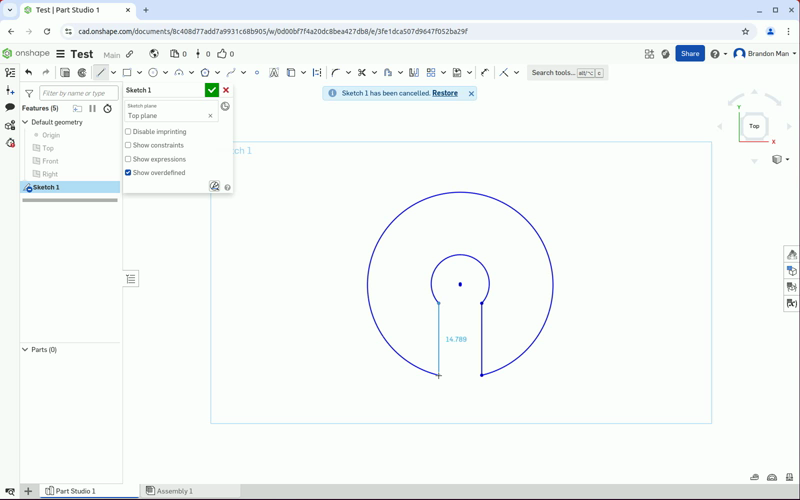
key(esc)
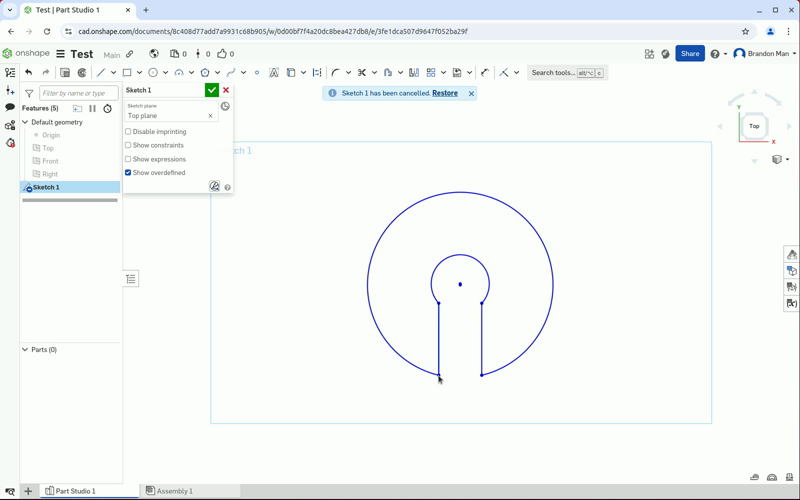
mouse_move(415, 310)
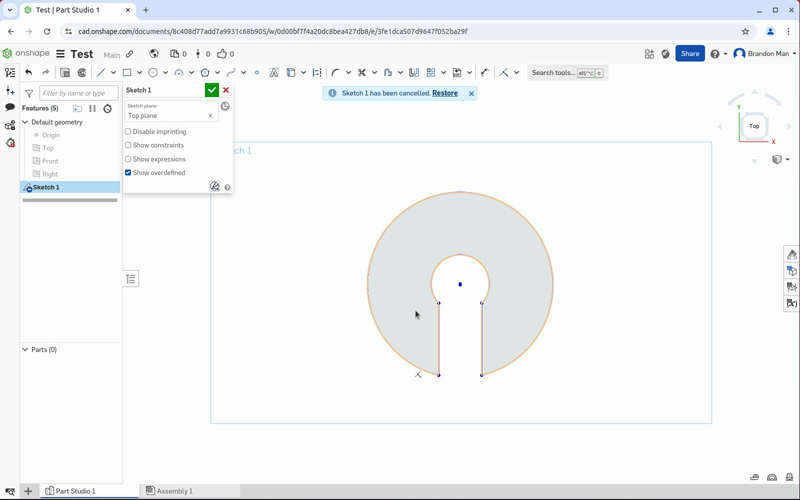
click(415, 310)
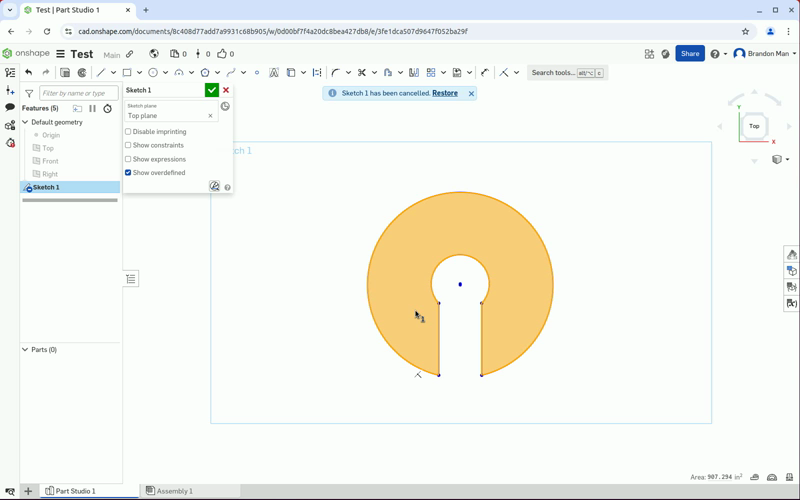
mouse_move(73, 352)
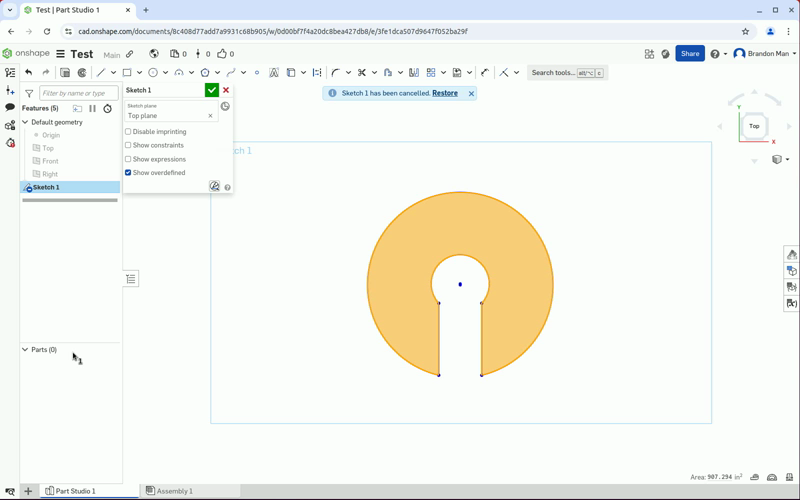
key(shift+y)
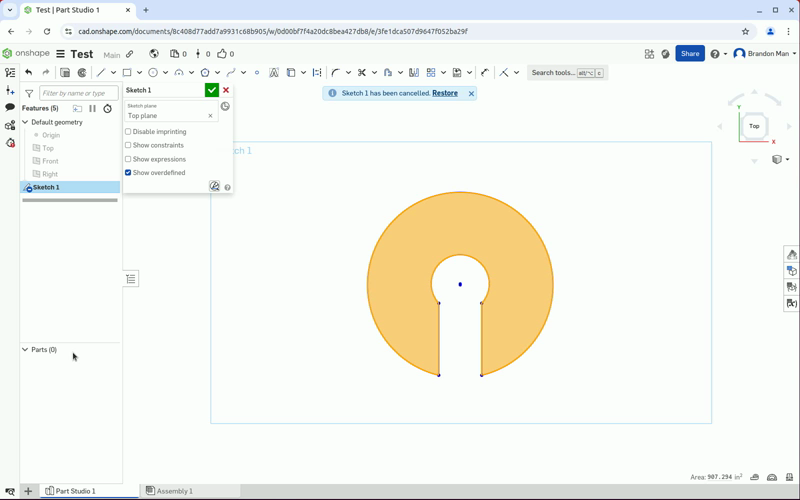
key(shift+e)
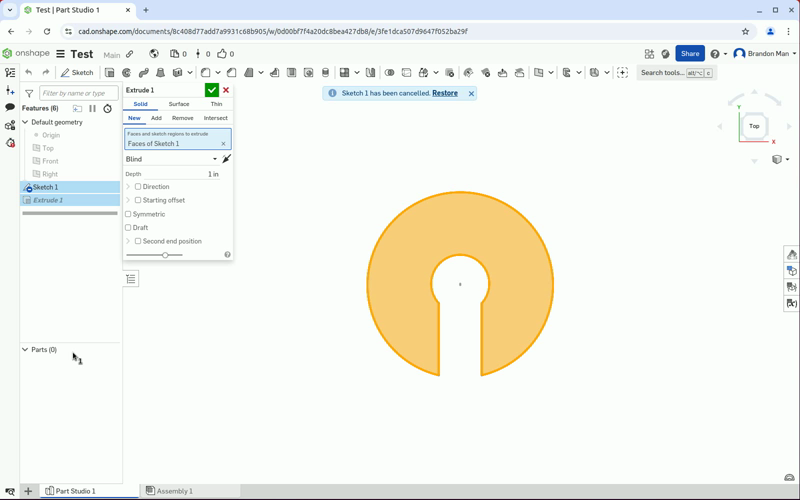
mouse_move(143, 106)
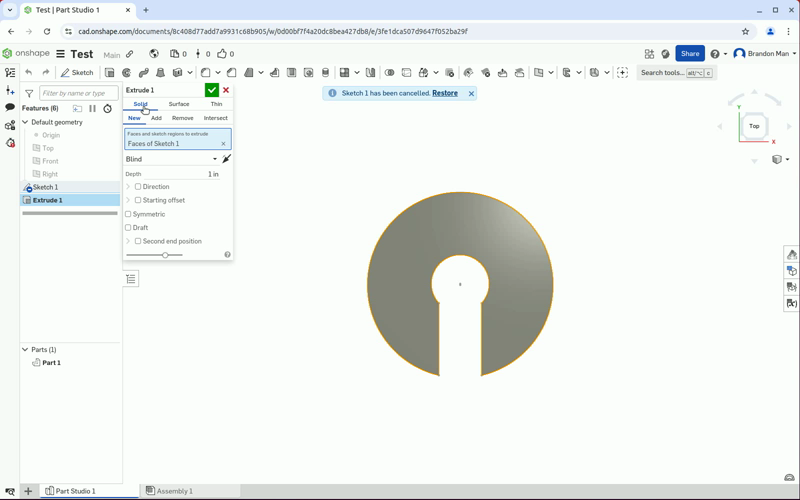
click(143, 106)
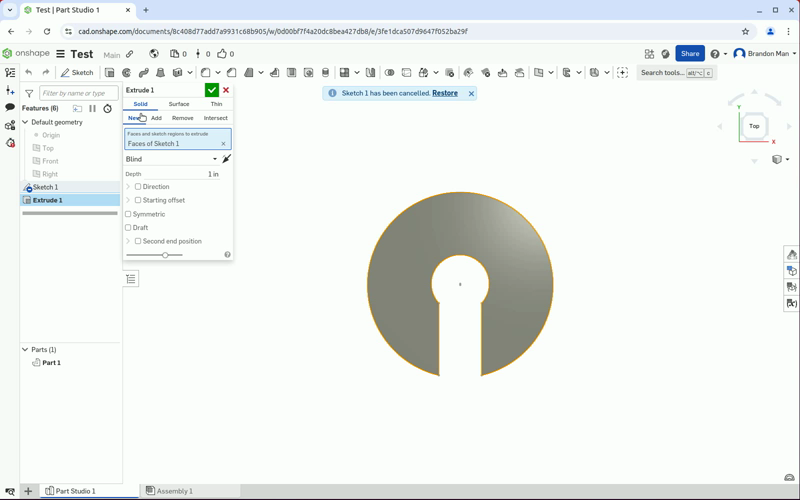
mouse_move(137, 120)
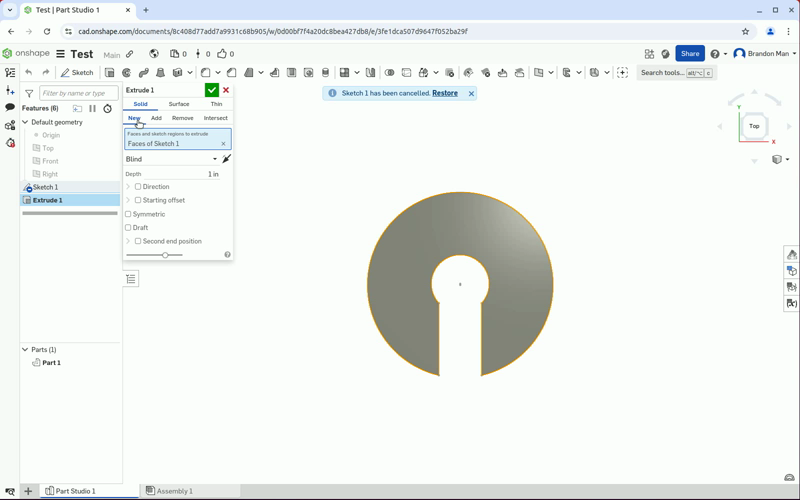
click(137, 120)
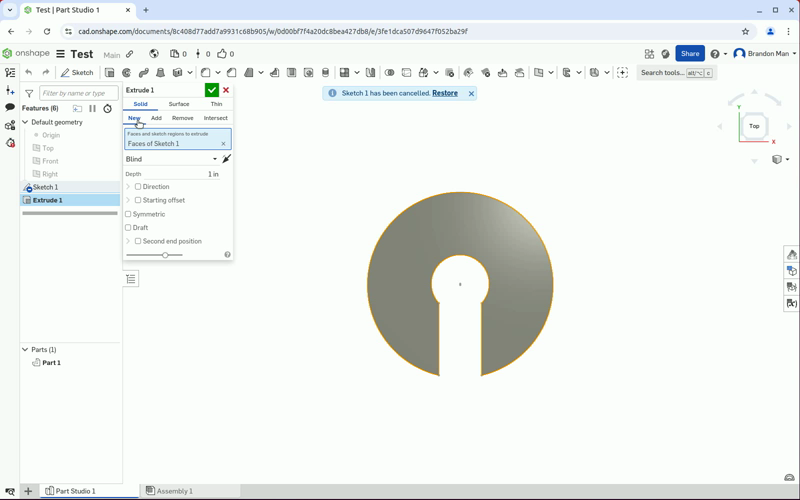
key(tab, 4)
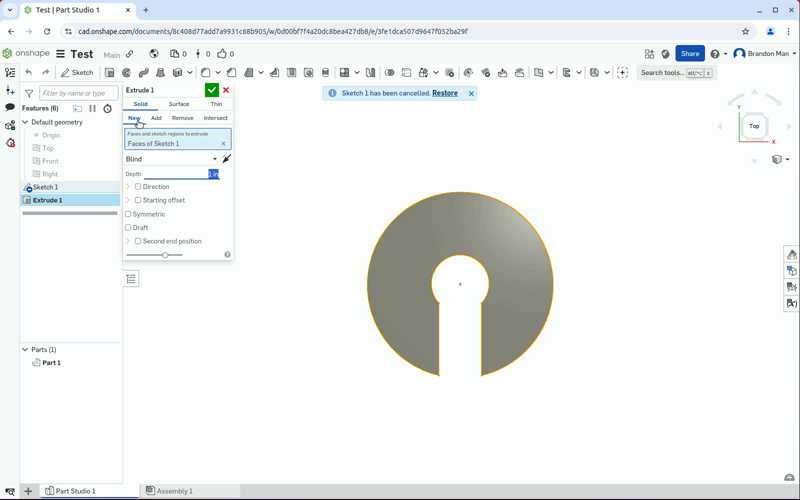
text(11.073)
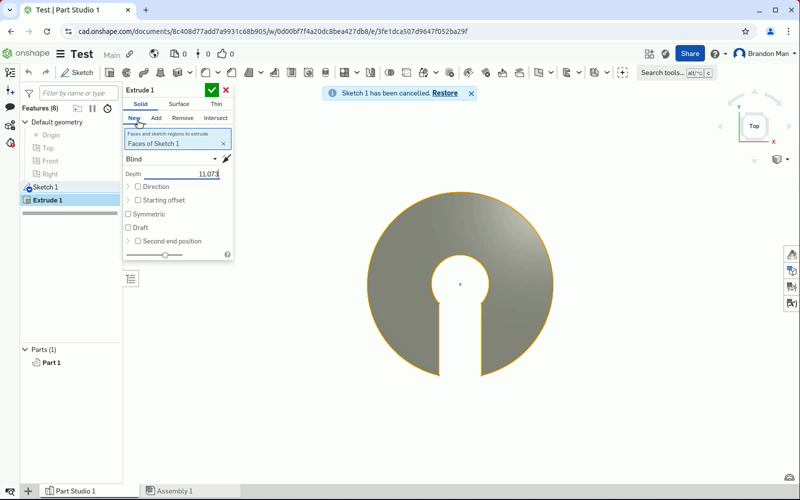
key(enter)
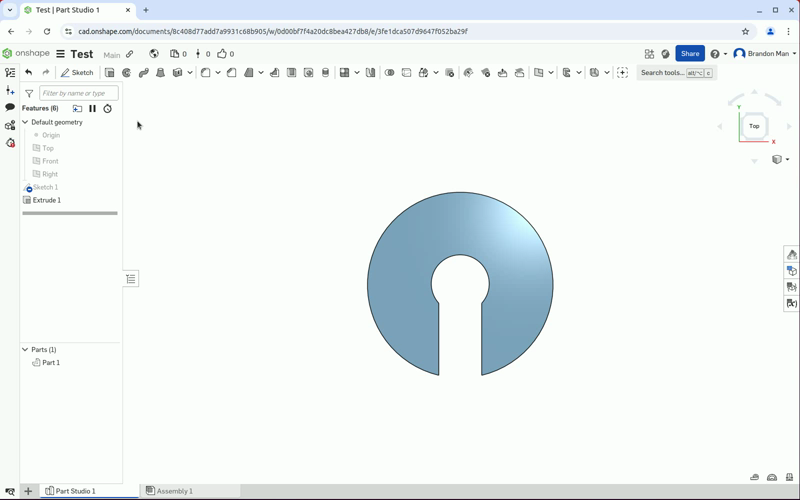
key(shift+h)
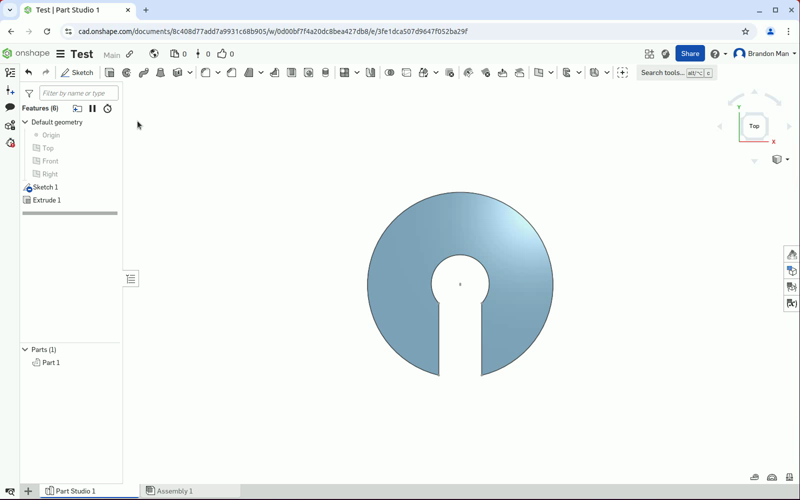
key(shift+h)
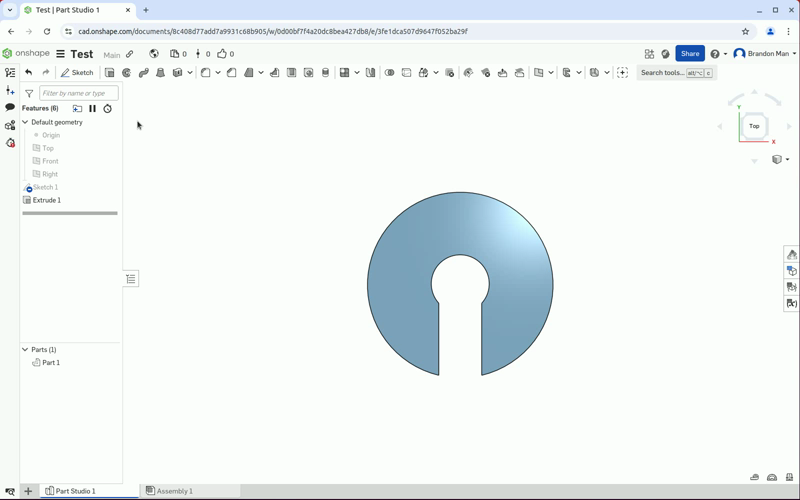
mouse_move(73, 189)
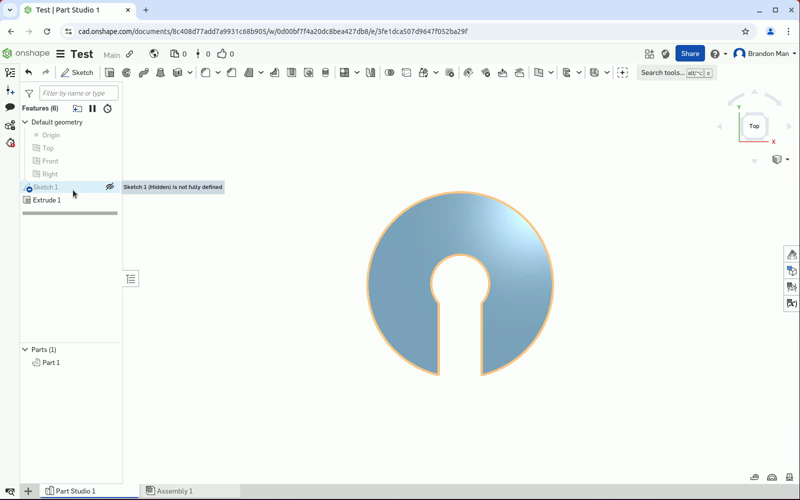
click(73, 189)
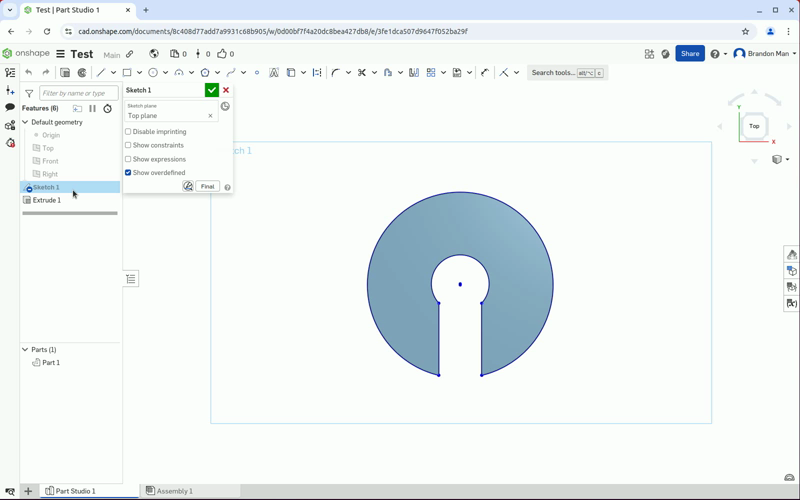
mouse_move(229, 92)
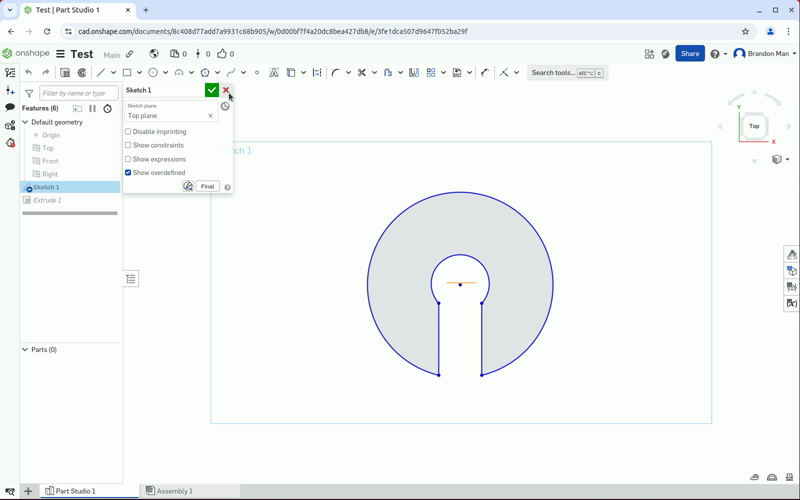
click(229, 92)
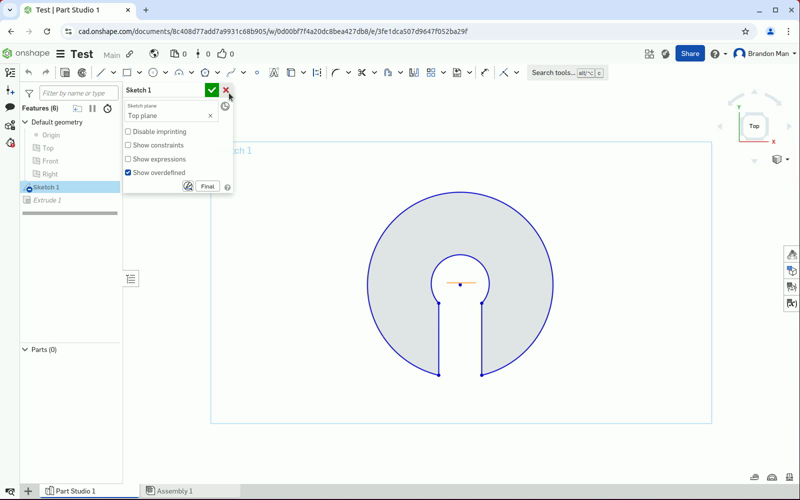
key(shift+s)
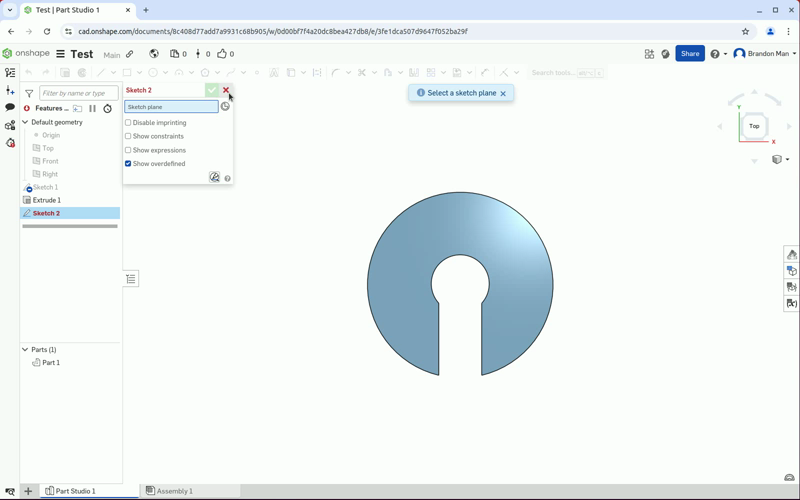
mouse_move(73, 150)
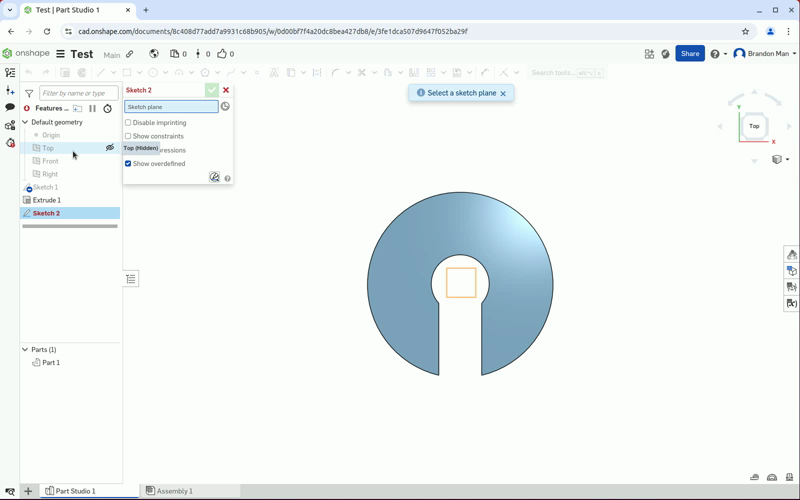
click(73, 150)
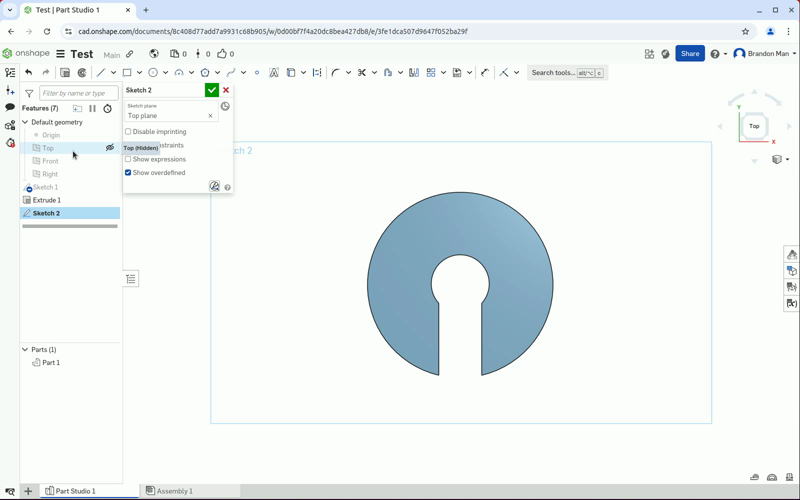
mouse_move(73, 352)
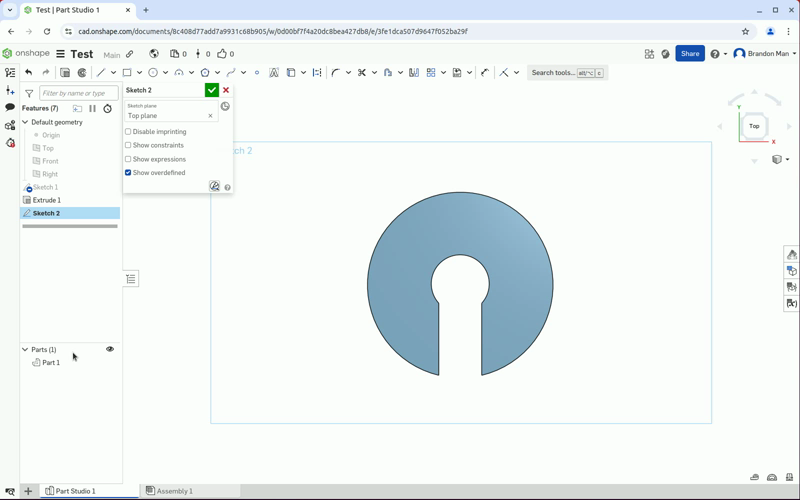
key(y)
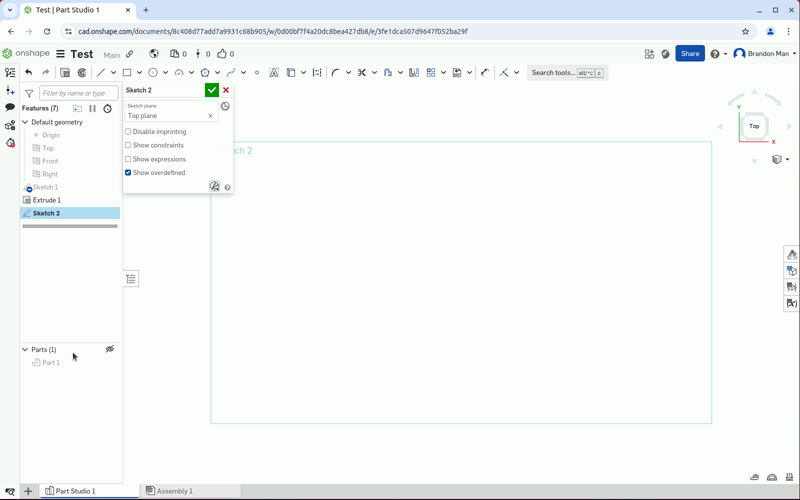
key(a)
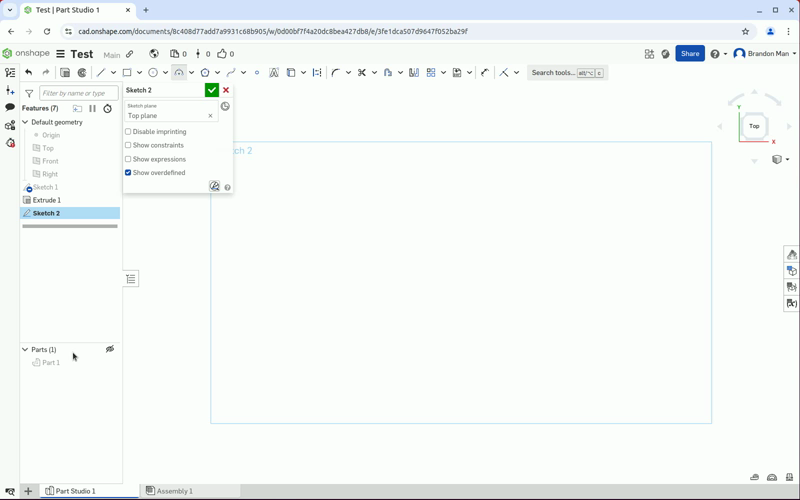
key_down(shift)
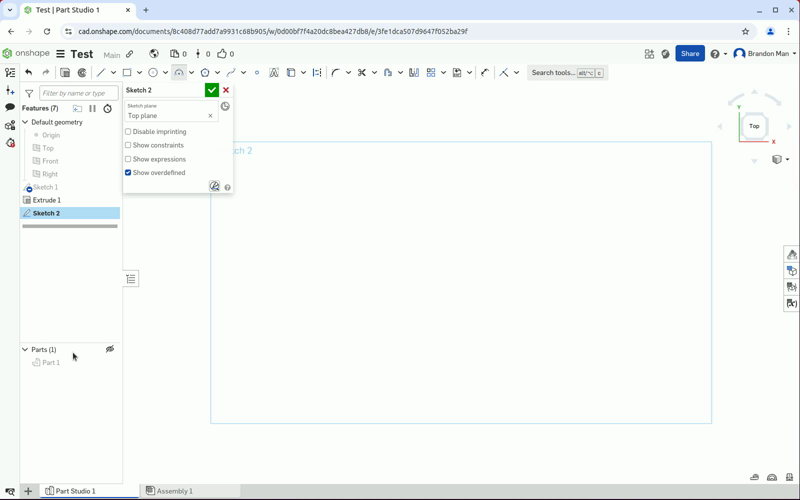
mouse_move(438, 393)
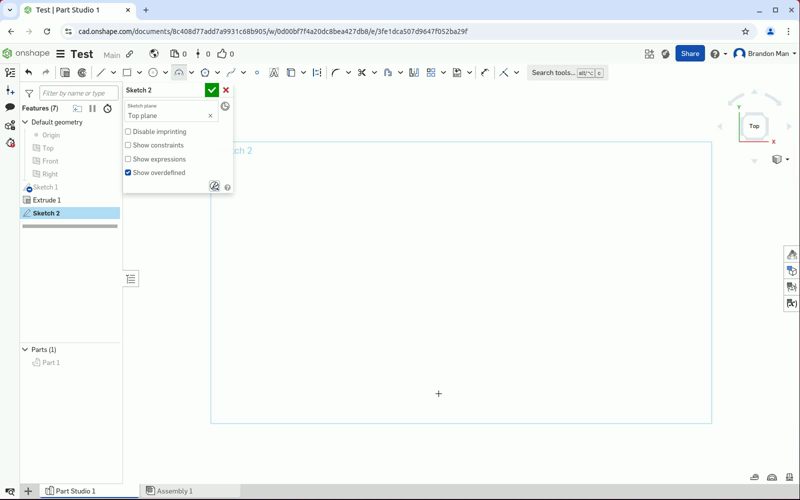
click(438, 393)
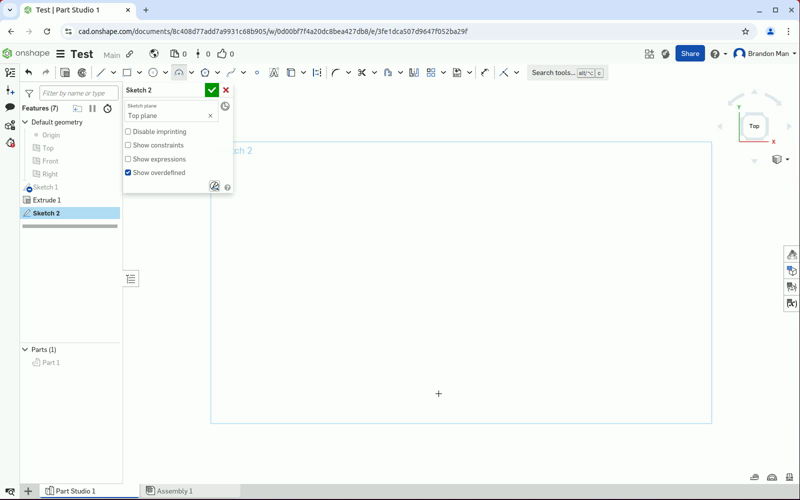
key_up(shift)
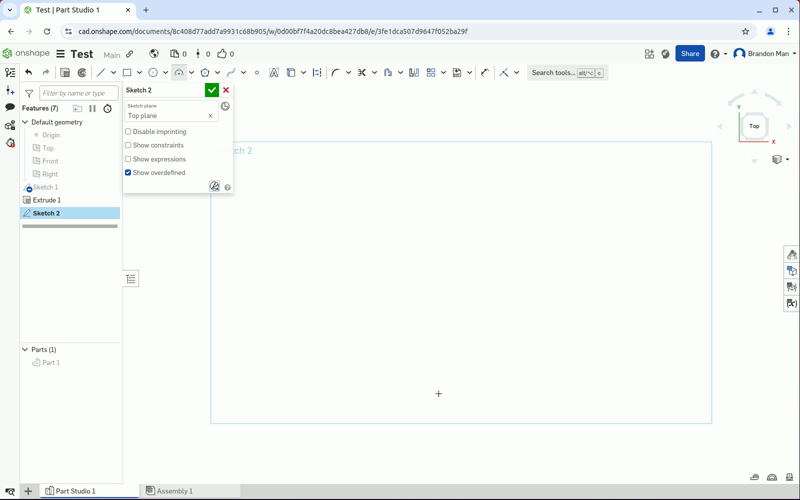
key_down(shift)
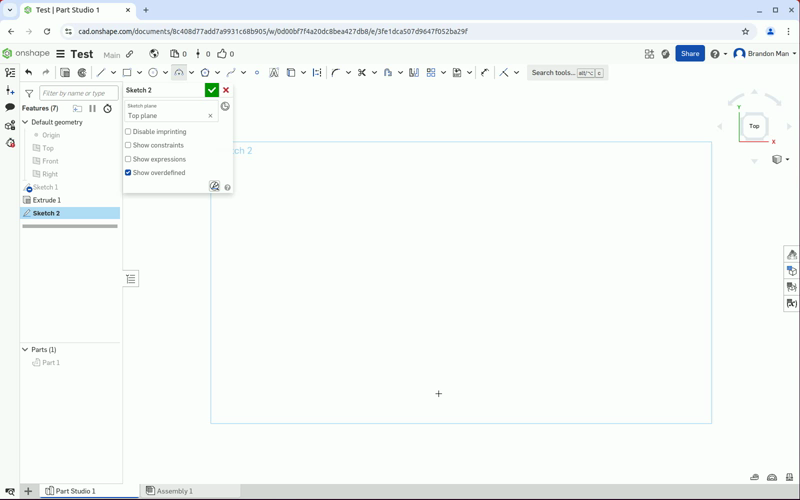
mouse_move(483, 393)
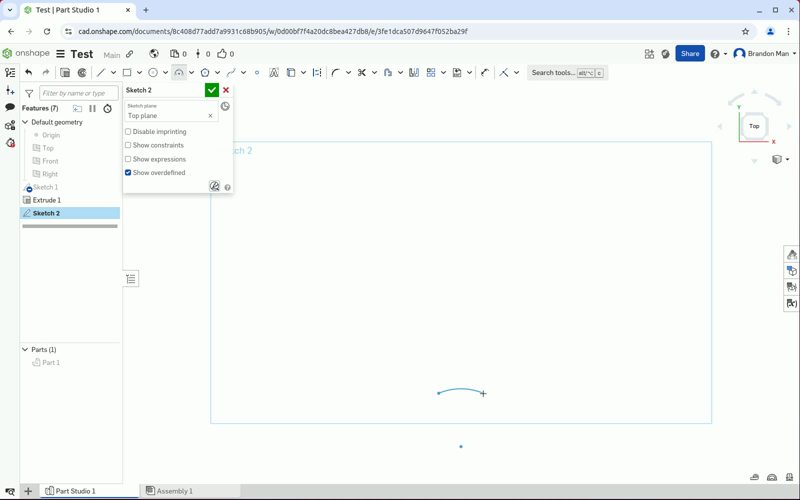
click(483, 393)
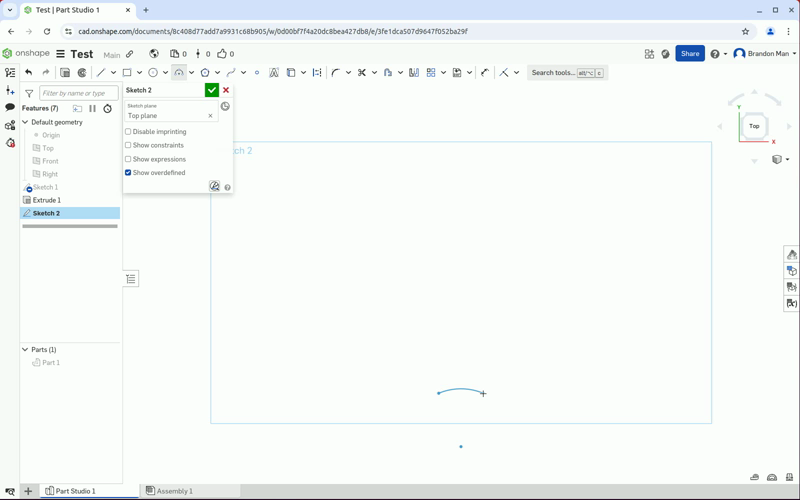
mouse_move(460, 168)
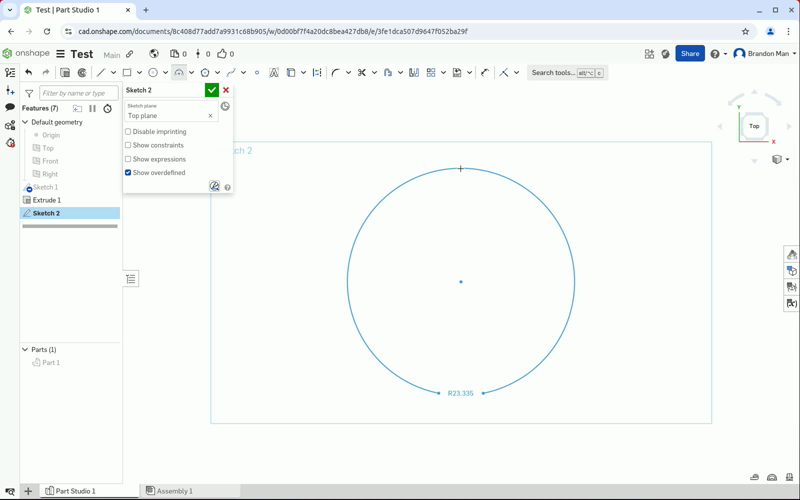
click(460, 168)
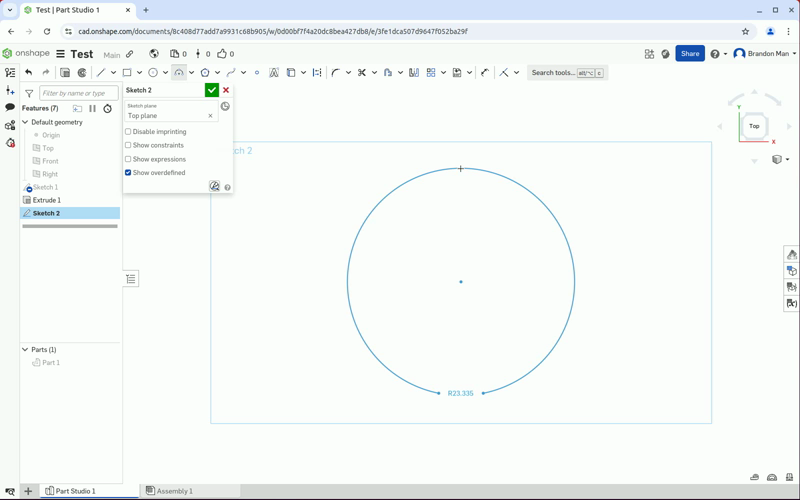
key_up(shift)
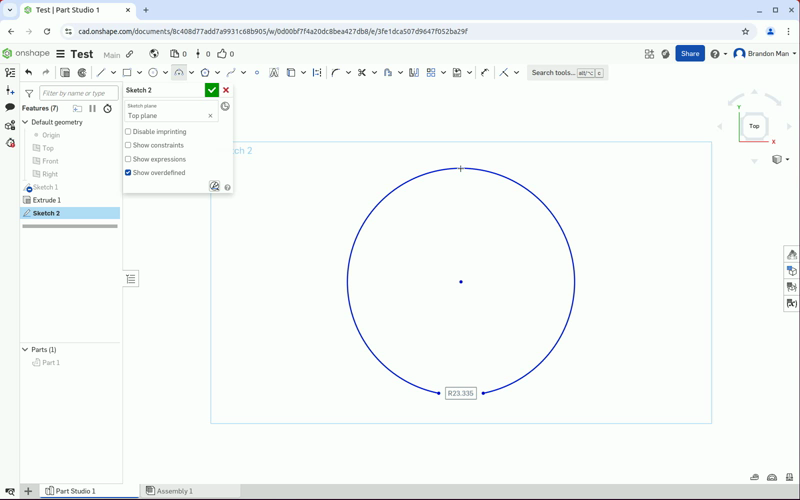
key(esc)
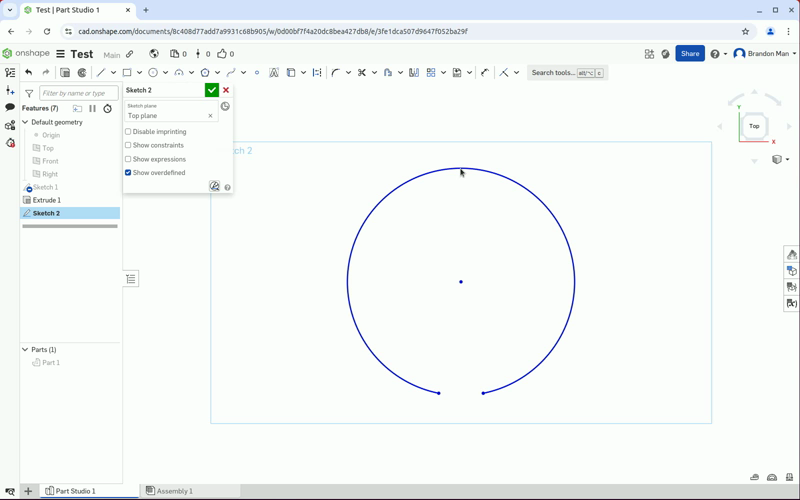
key(l)
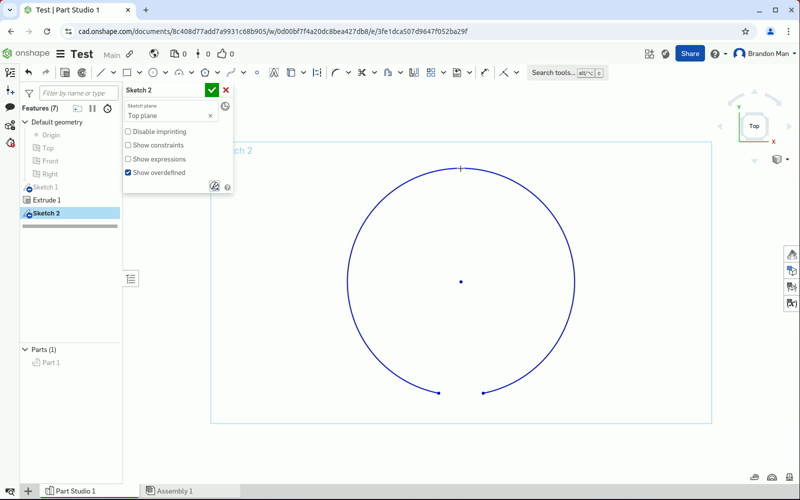
mouse_move(483, 393)
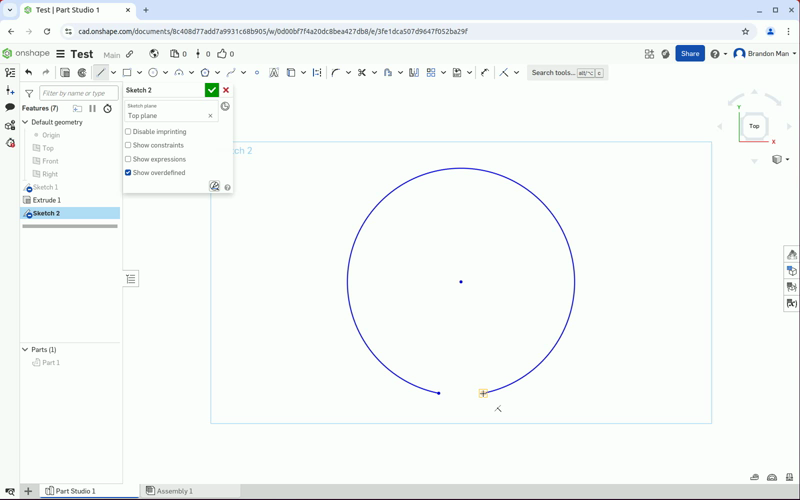
click(483, 393)
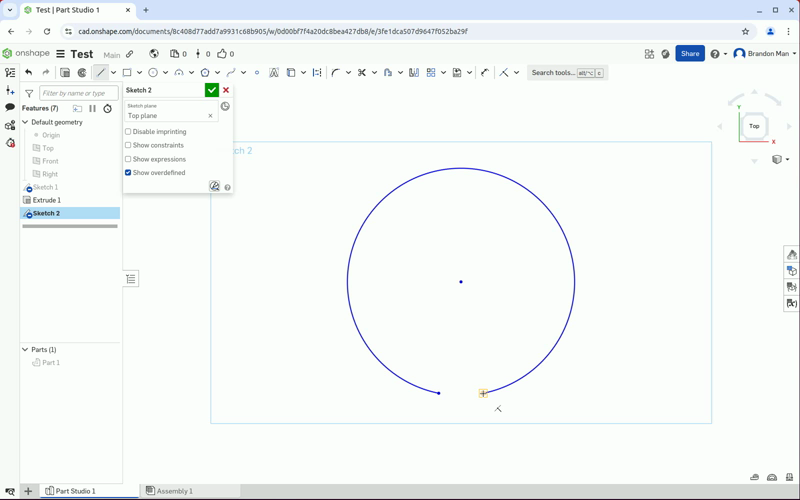
key_down(shift)
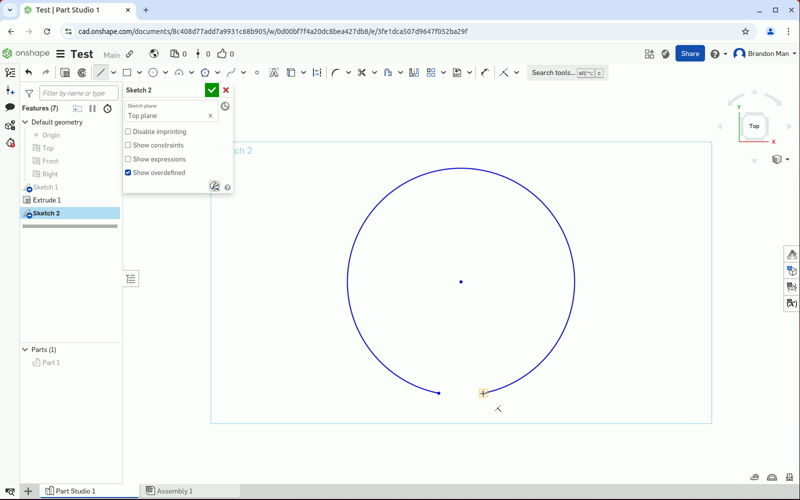
mouse_move(513, 393)
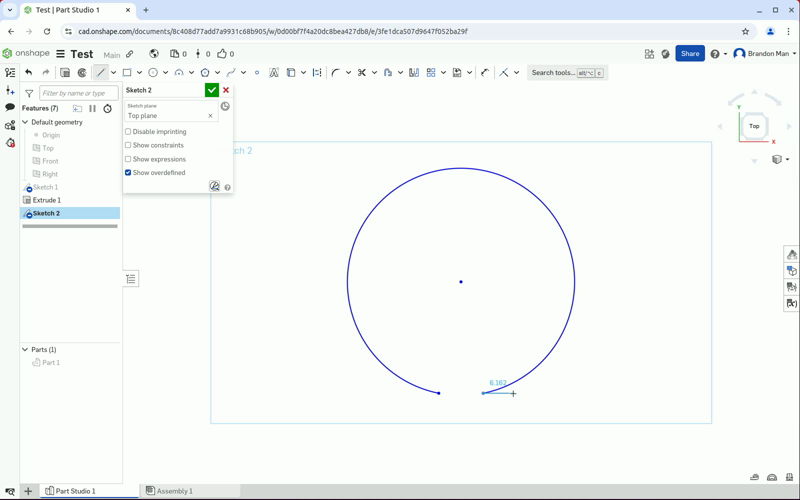
mouse_move(483, 374)
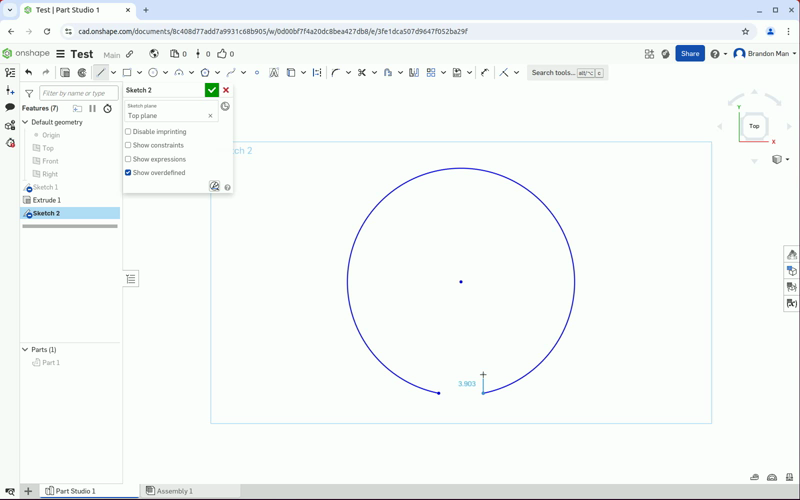
click(483, 374)
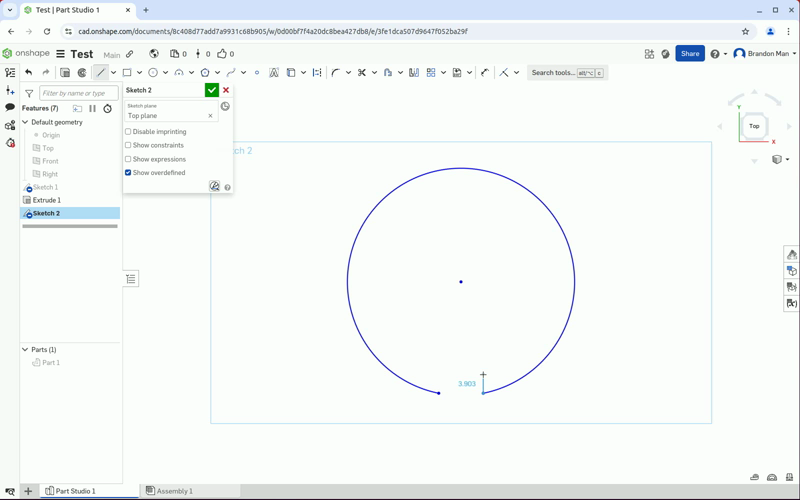
key_up(shift)
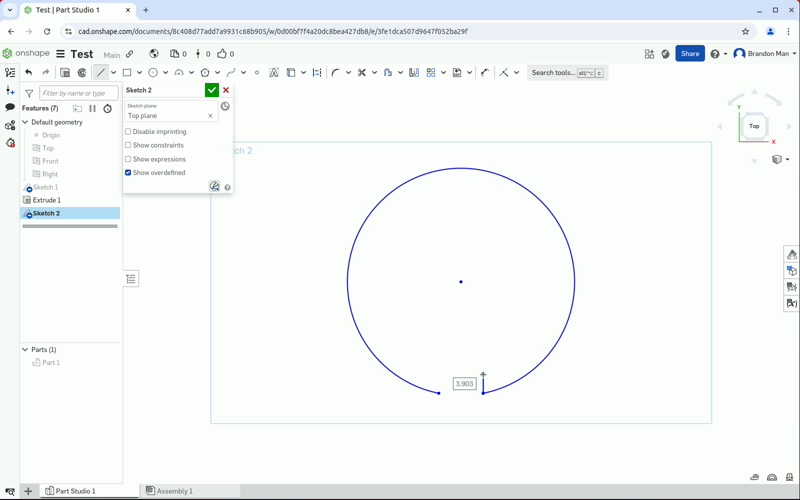
key(esc)
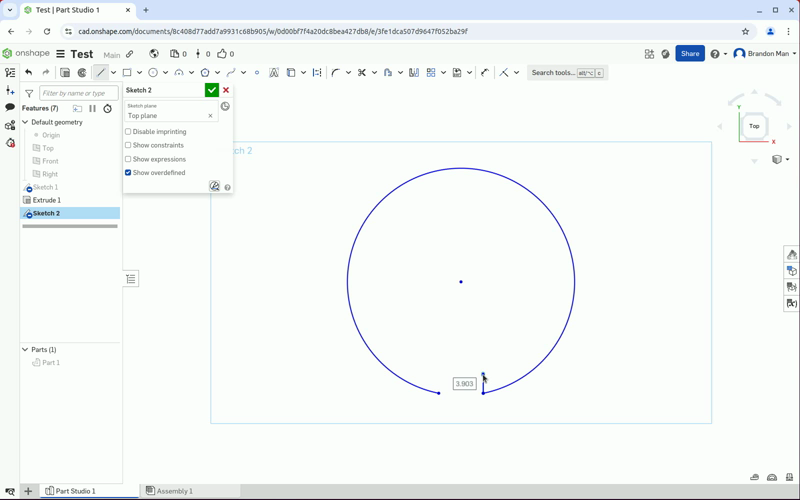
key(a)
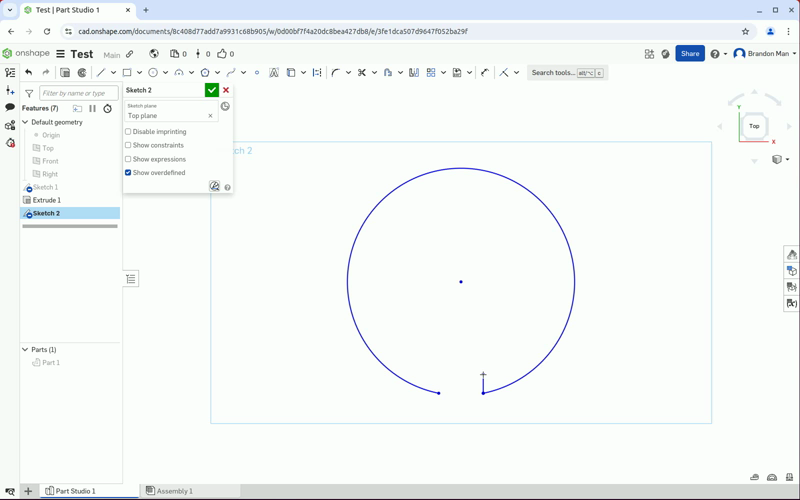
mouse_move(483, 374)
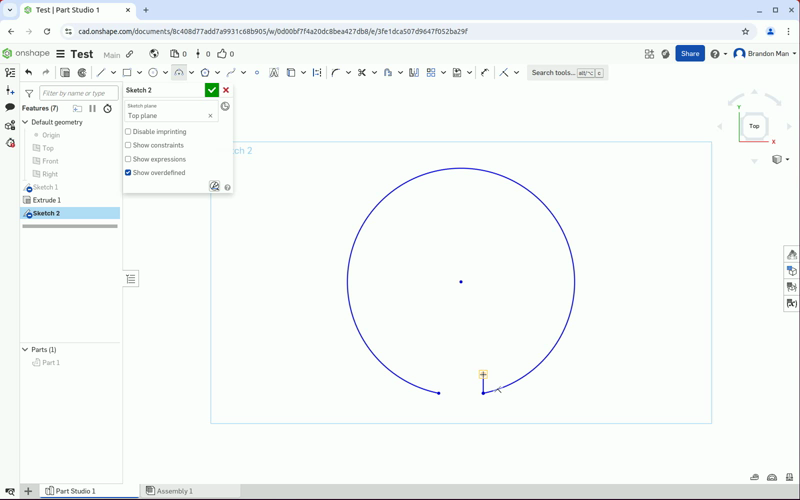
click(483, 374)
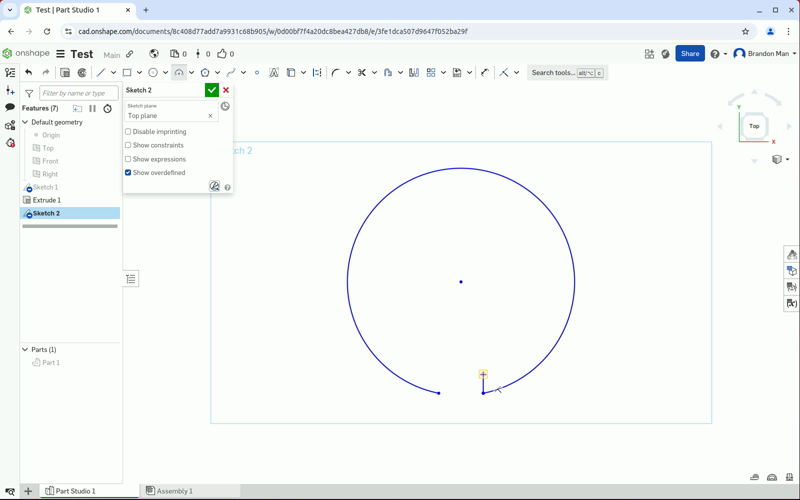
key_down(shift)
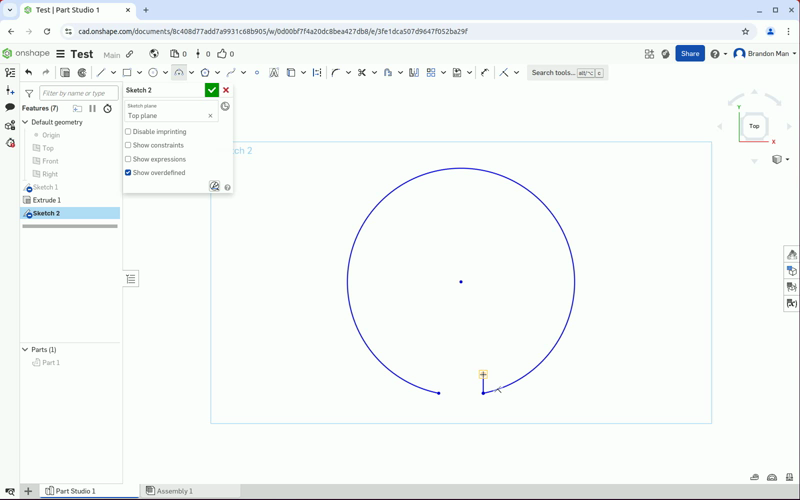
mouse_move(438, 374)
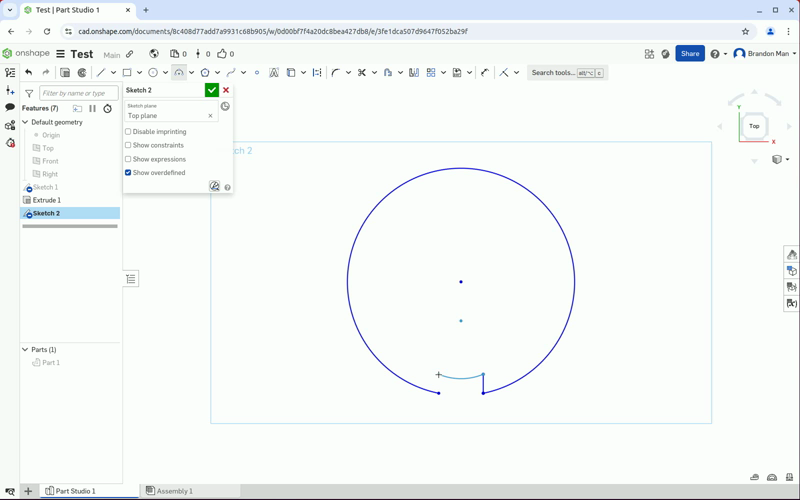
click(438, 374)
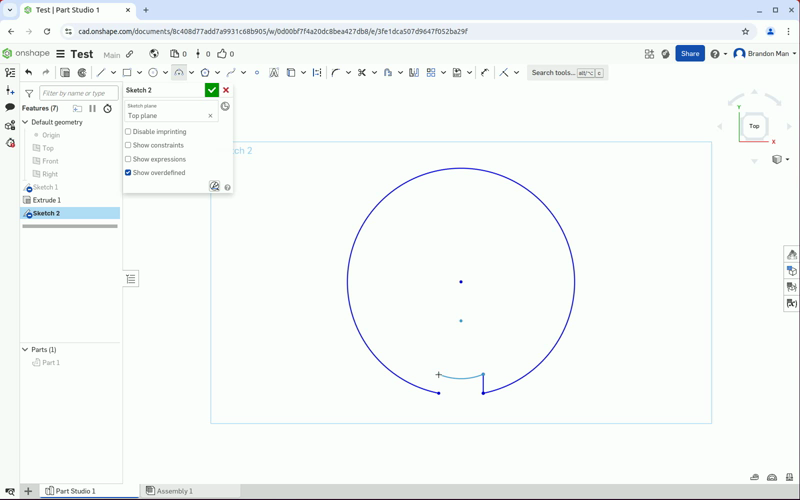
mouse_move(460, 185)
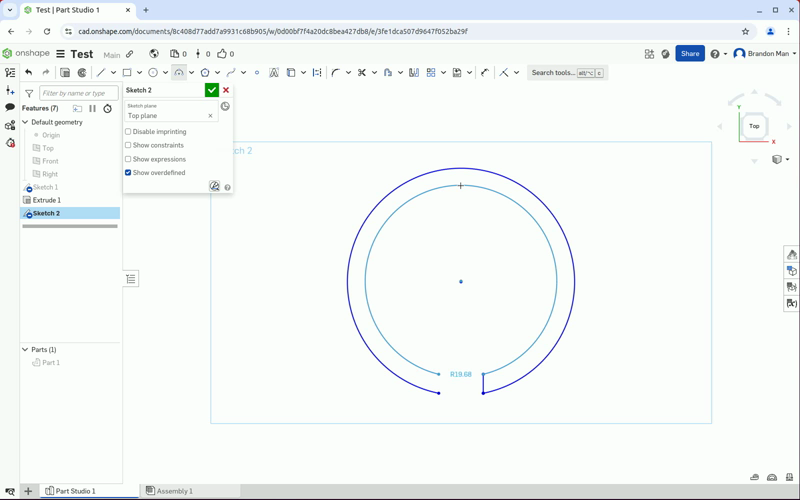
click(460, 185)
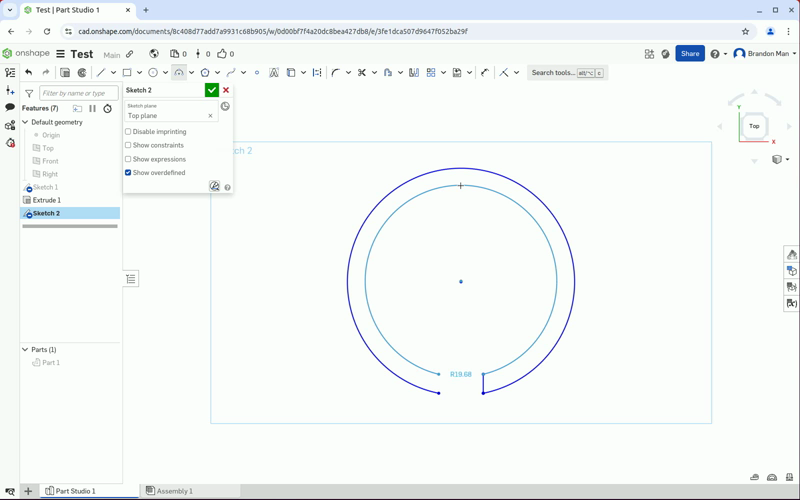
key_up(shift)
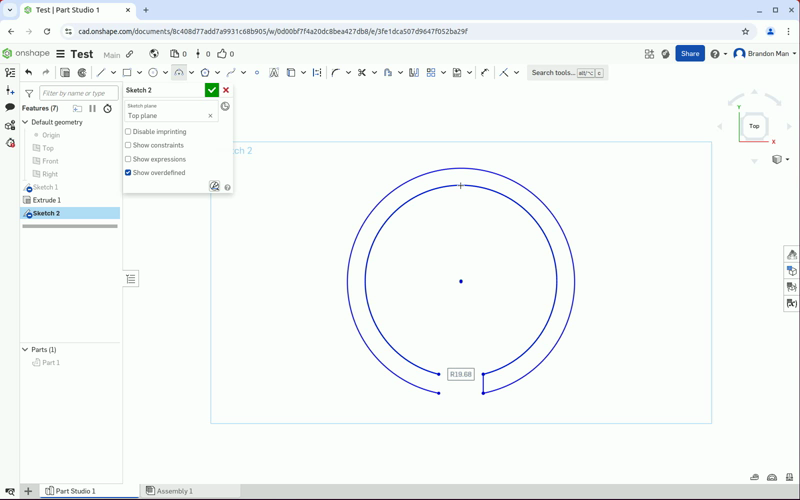
key(esc)
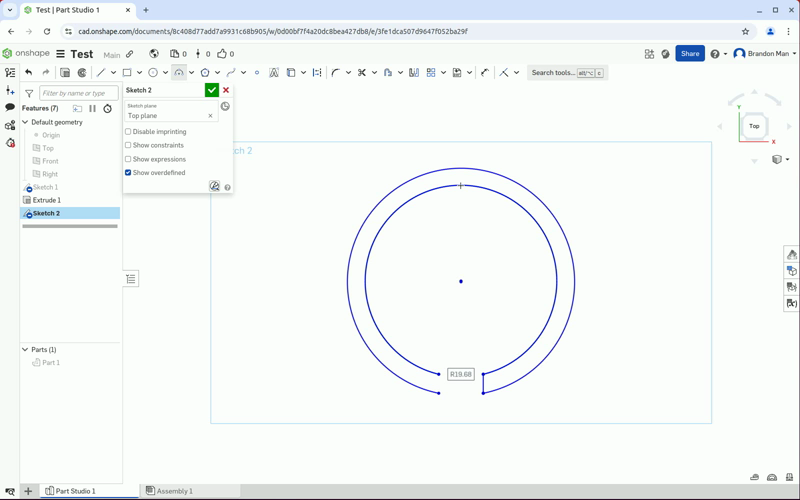
key(l)
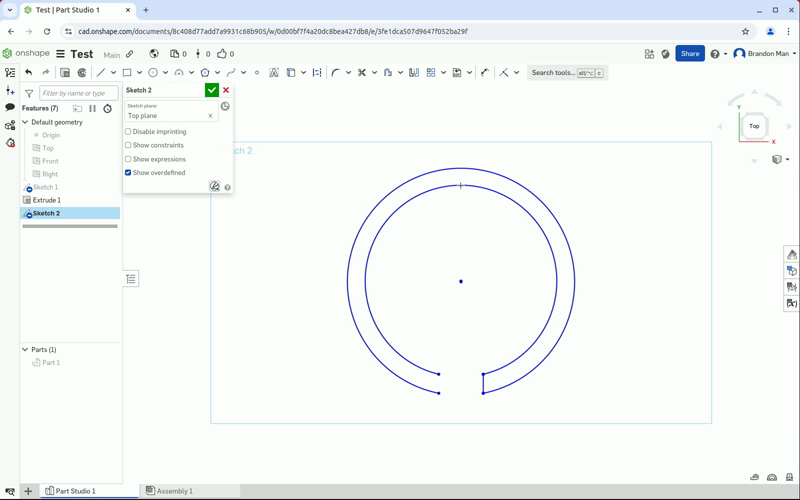
mouse_move(438, 374)
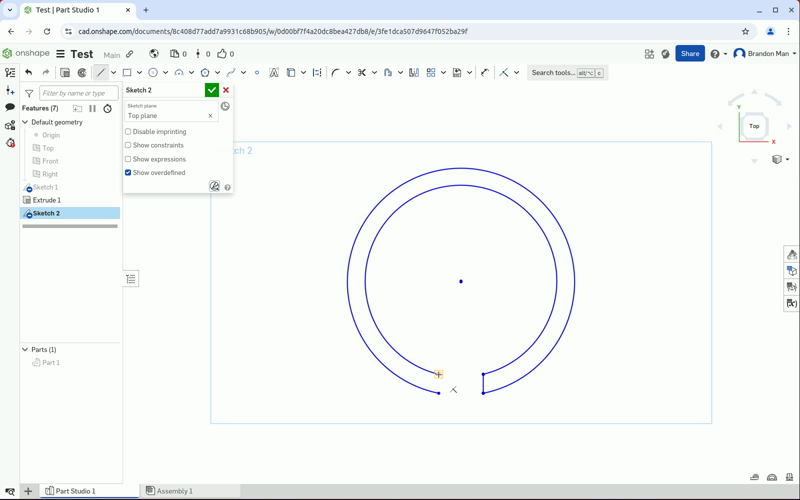
click(438, 374)
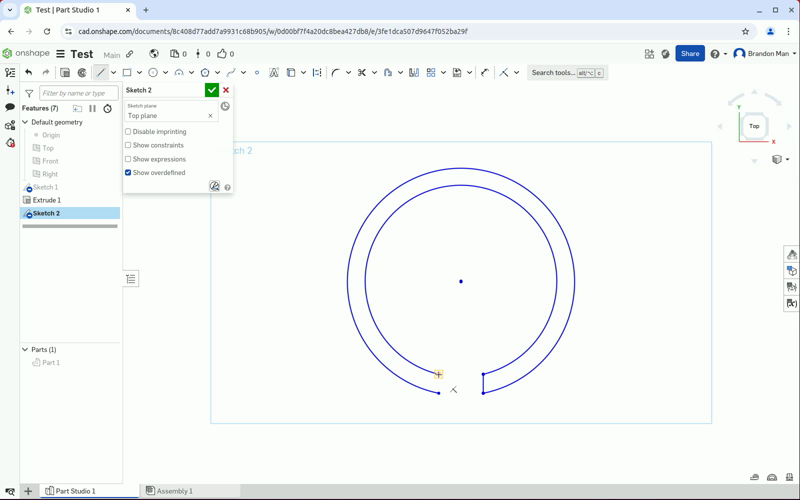
mouse_move(468, 374)
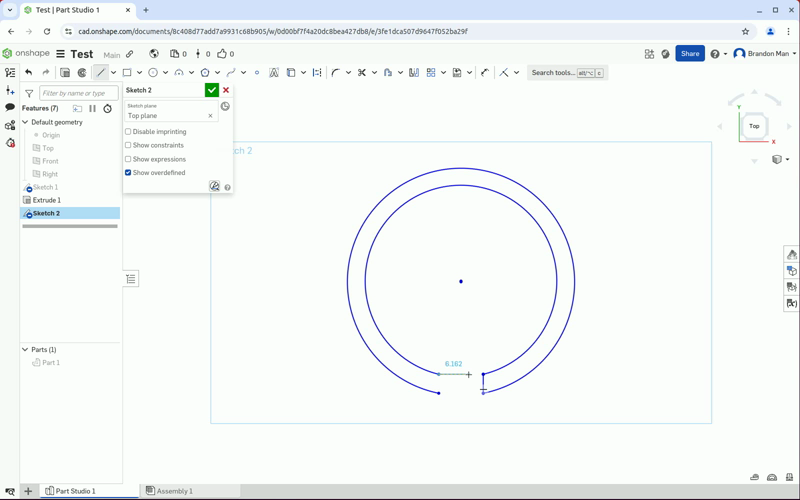
key_down(shift)
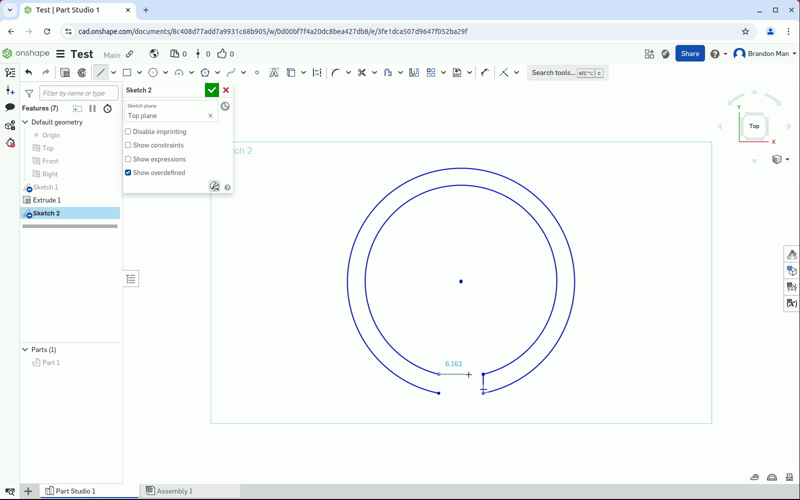
mouse_move(438, 393)
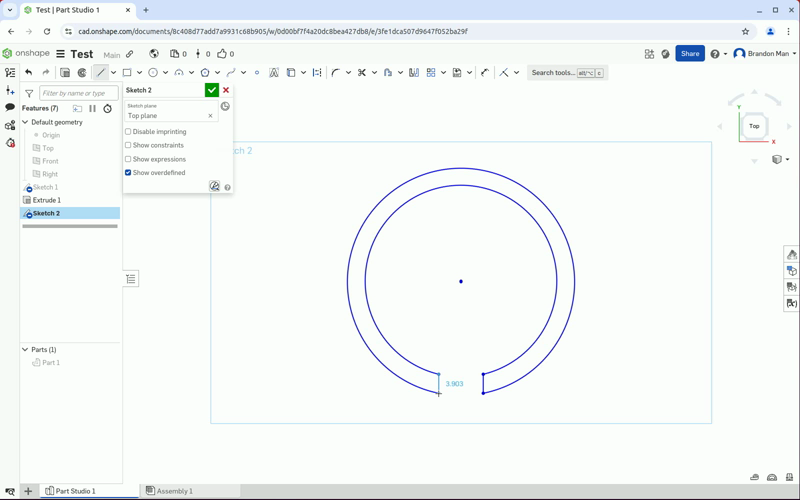
key_up(shift)
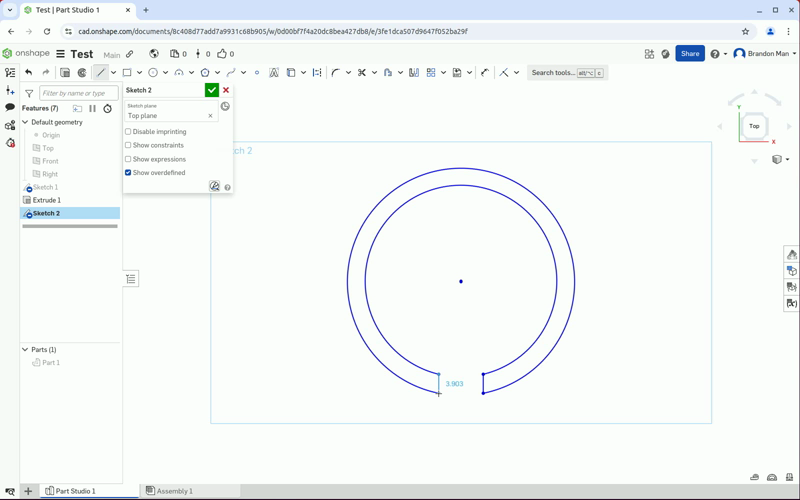
click(438, 393)
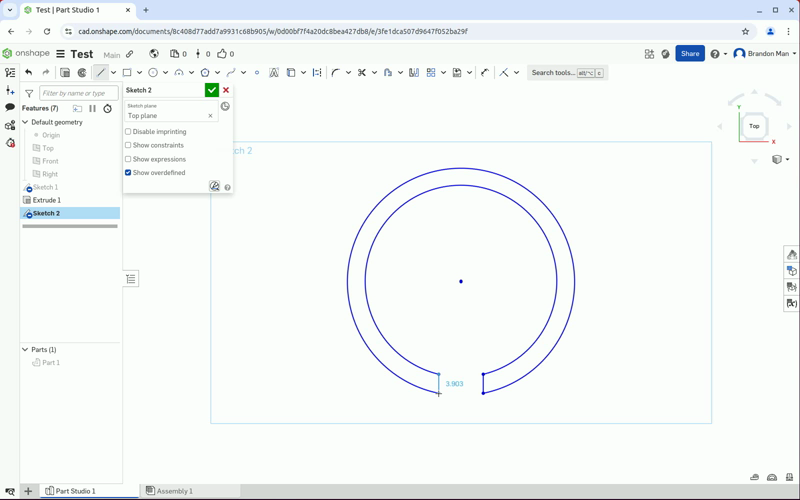
key(esc)
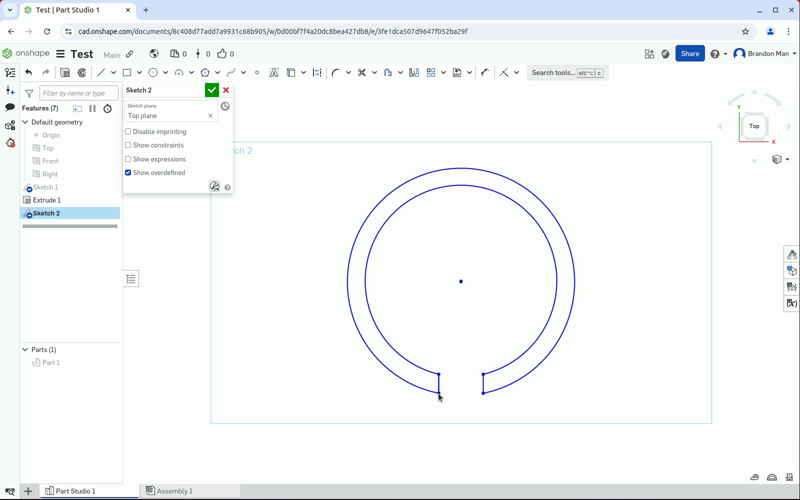
mouse_move(561, 308)
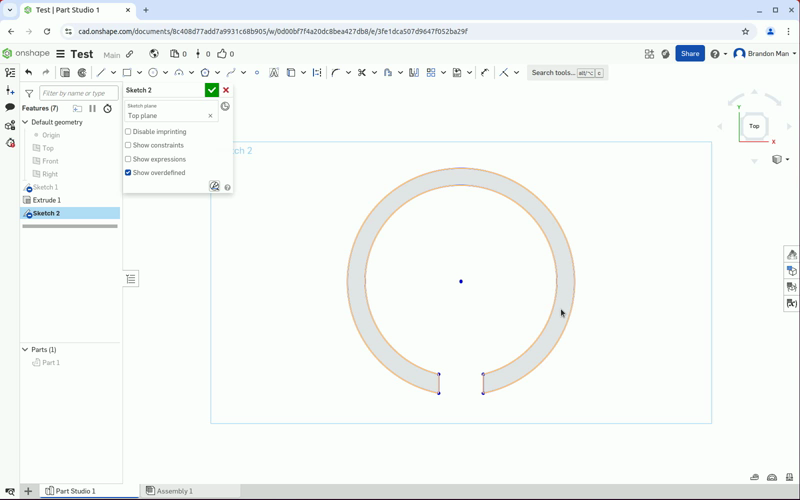
click(561, 308)
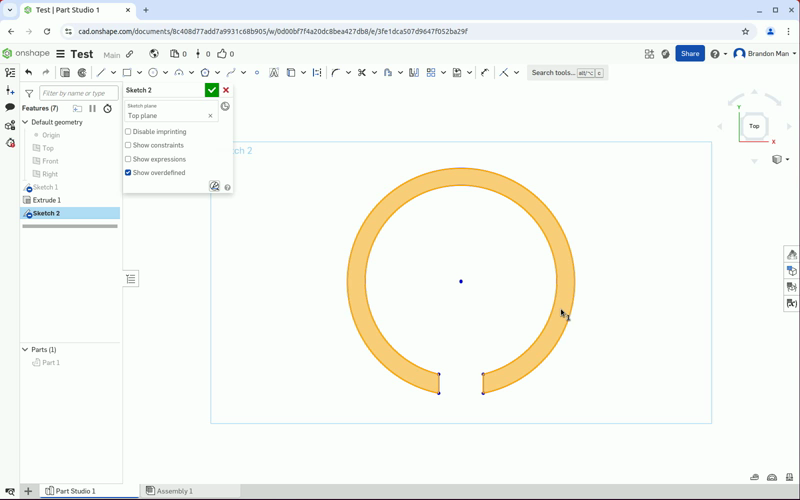
mouse_move(73, 352)
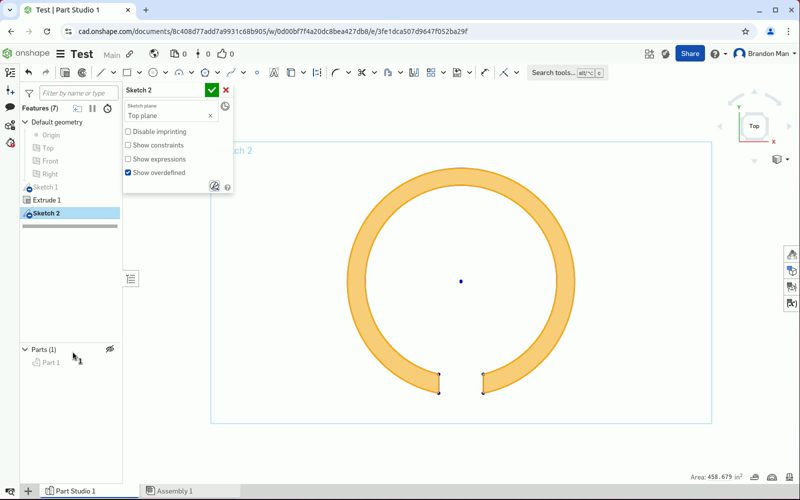
key(shift+y)
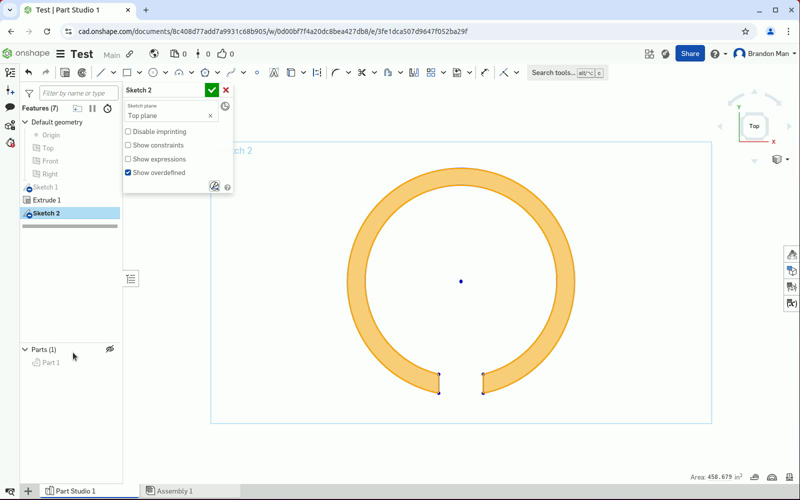
key(shift+e)
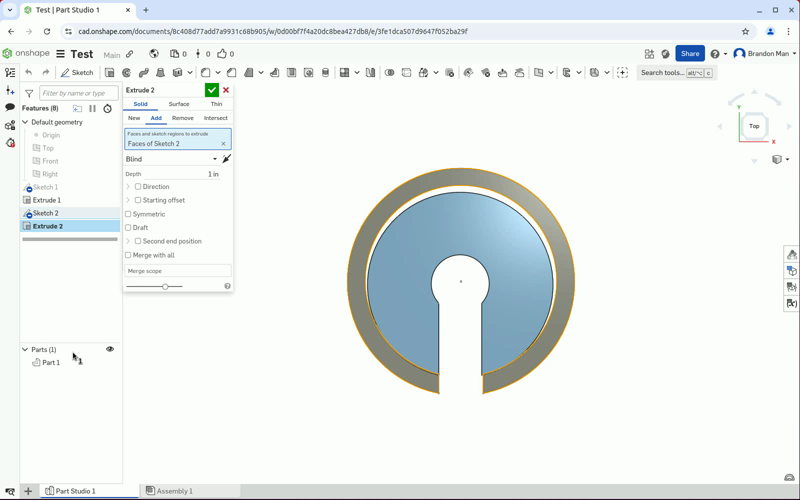
mouse_move(143, 106)
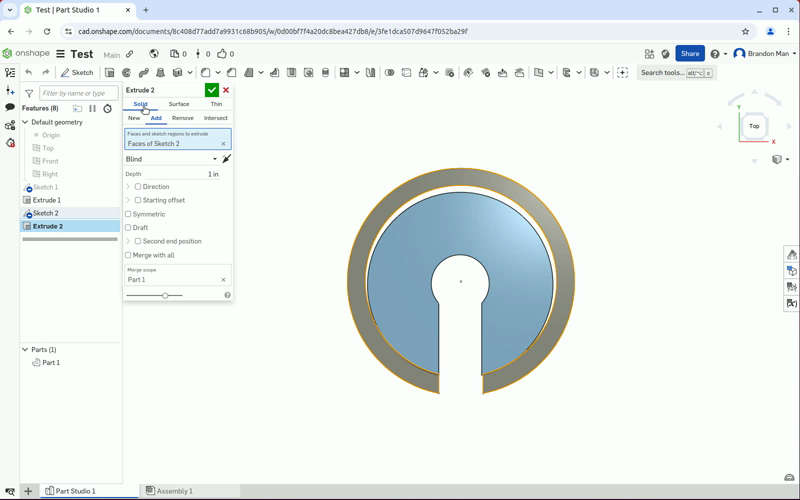
click(143, 106)
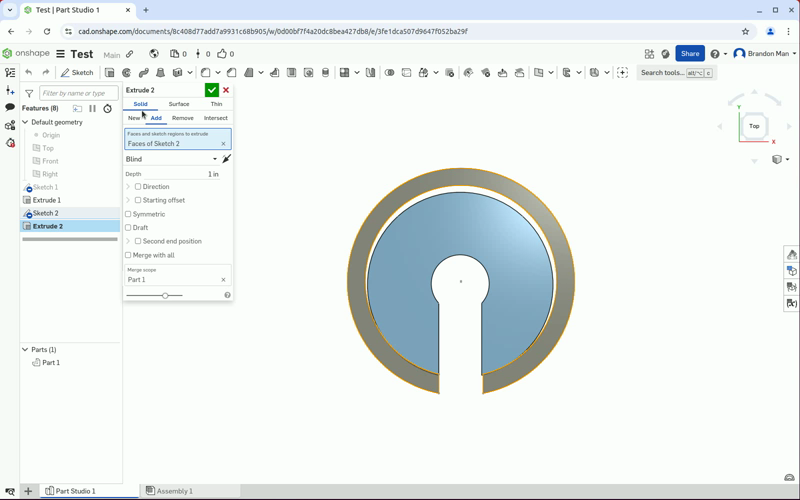
mouse_move(137, 120)
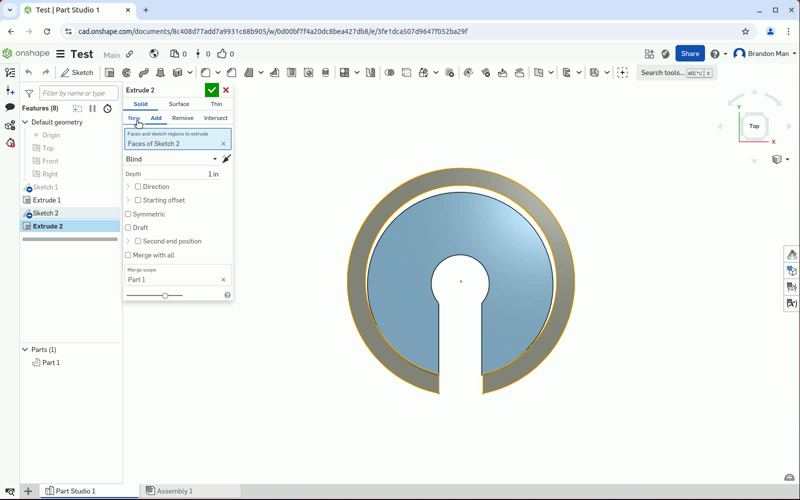
click(137, 120)
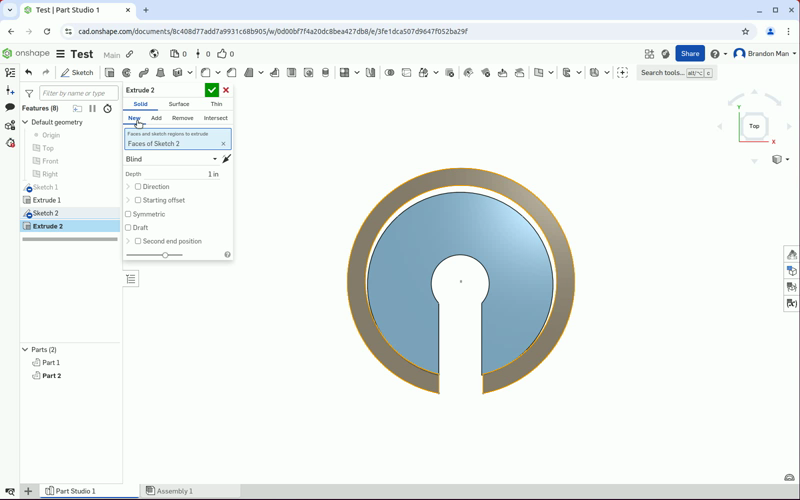
key(tab, 4)
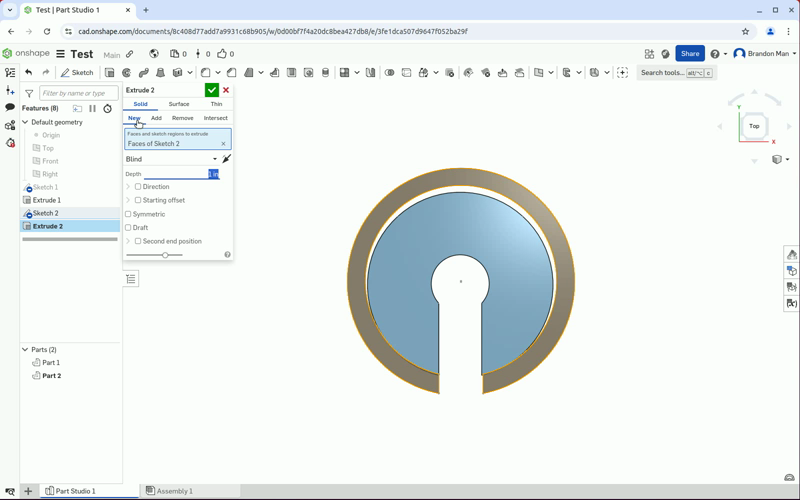
text(1.204)
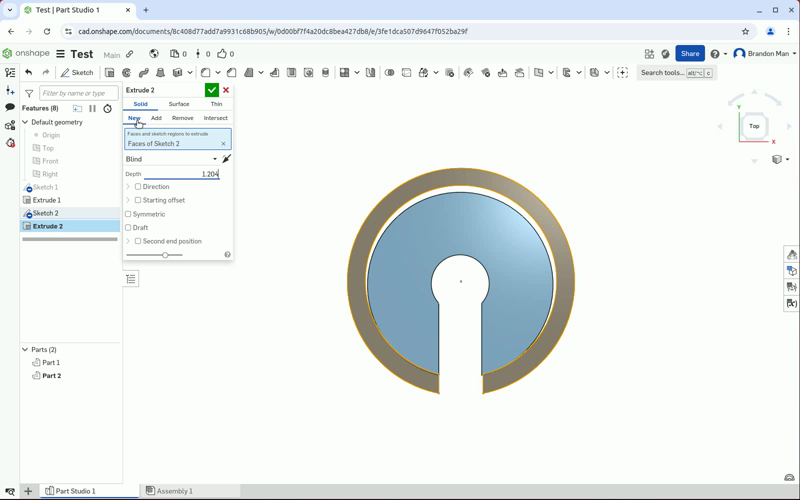
key(enter)
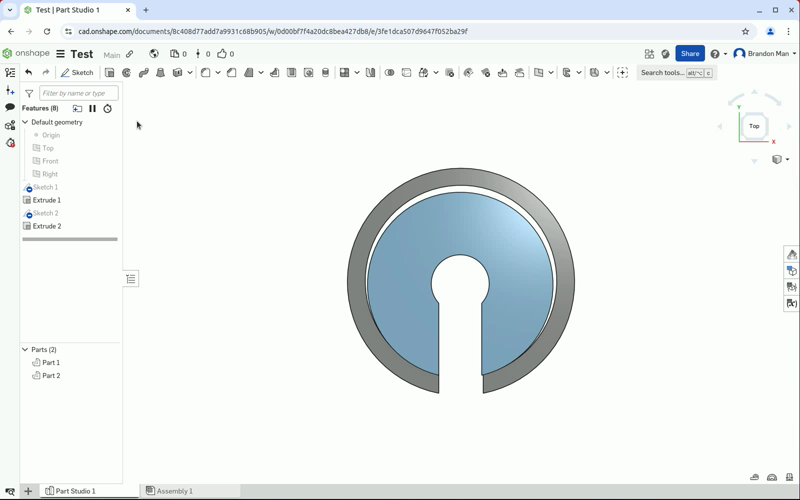
key(shift+h)
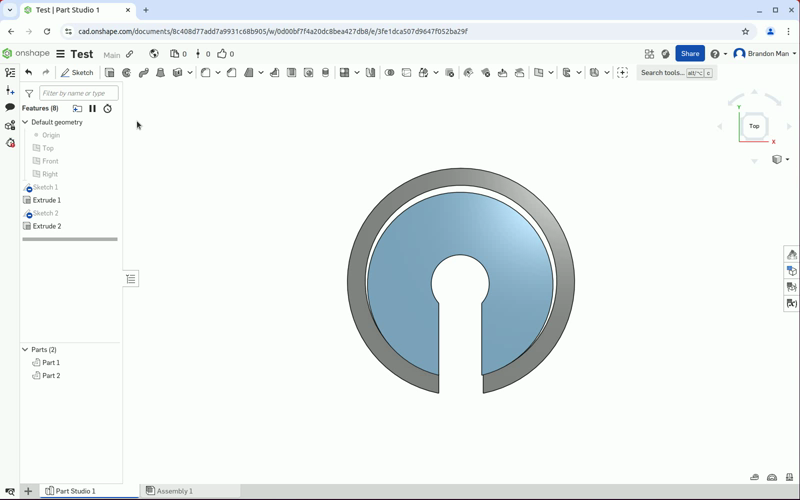
key(shift+h)
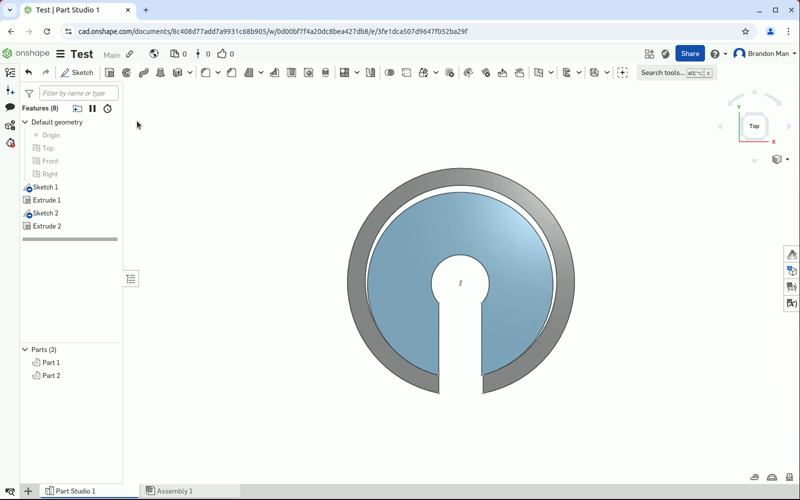
key(shift+7)
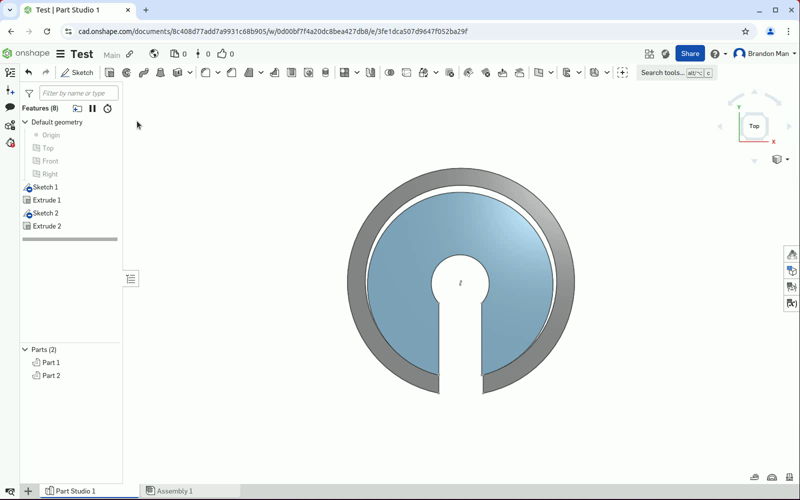
key(up, 3)
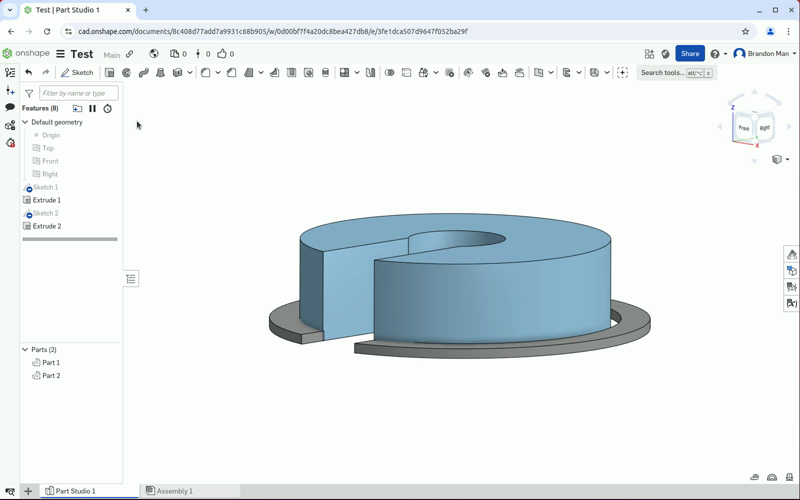
key(left, 3)
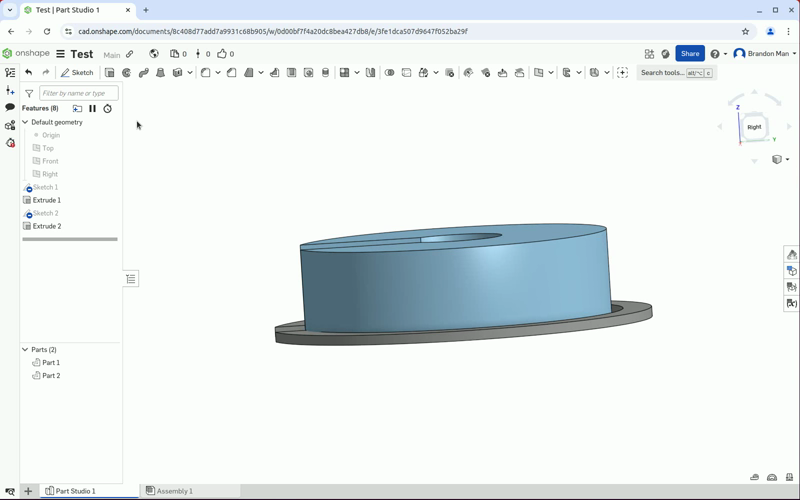
key(right, 3)
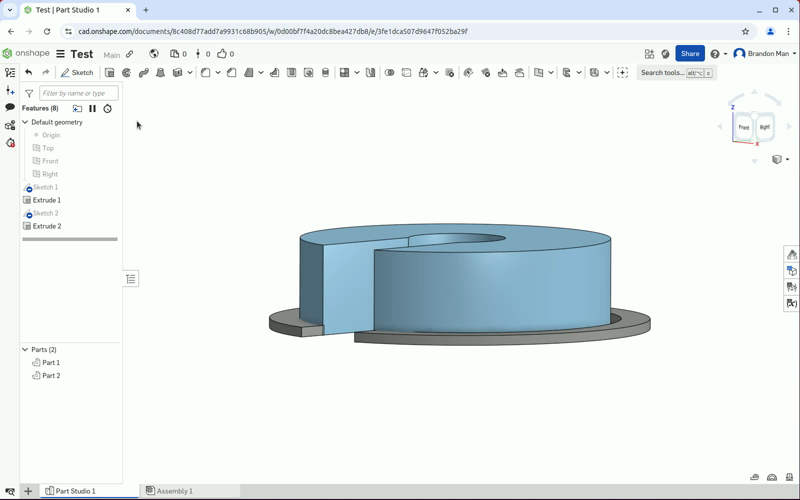
key(down, 3)
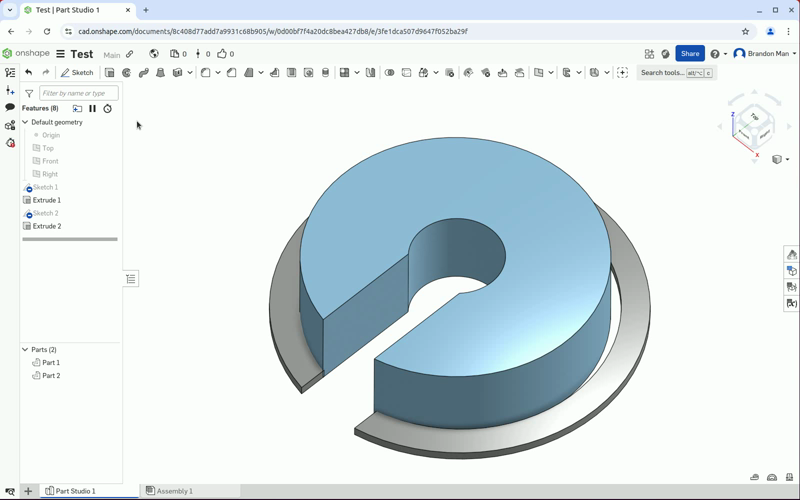
mouse_move(73, 189)
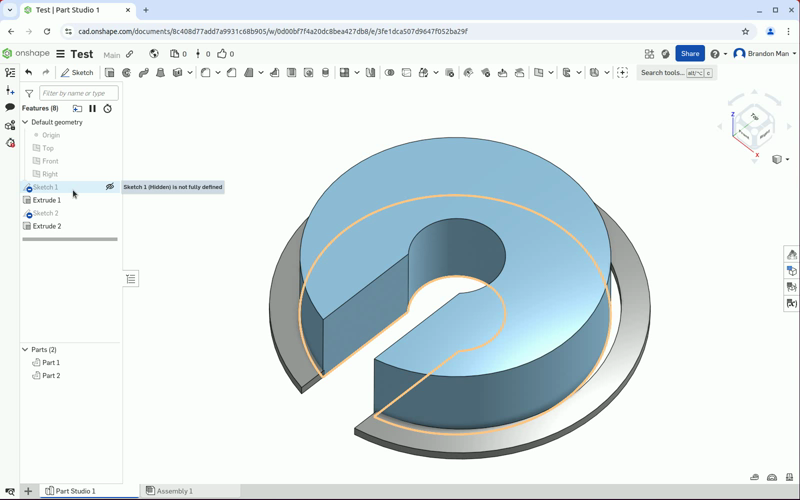
click(73, 189)